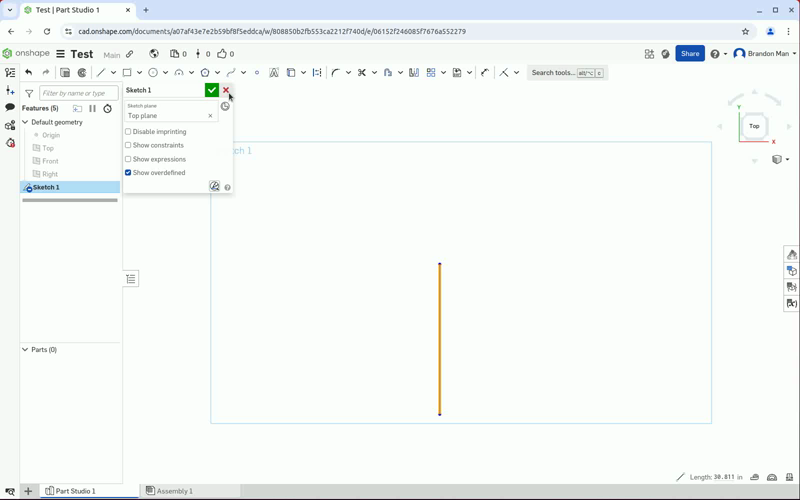
key(shift+h)
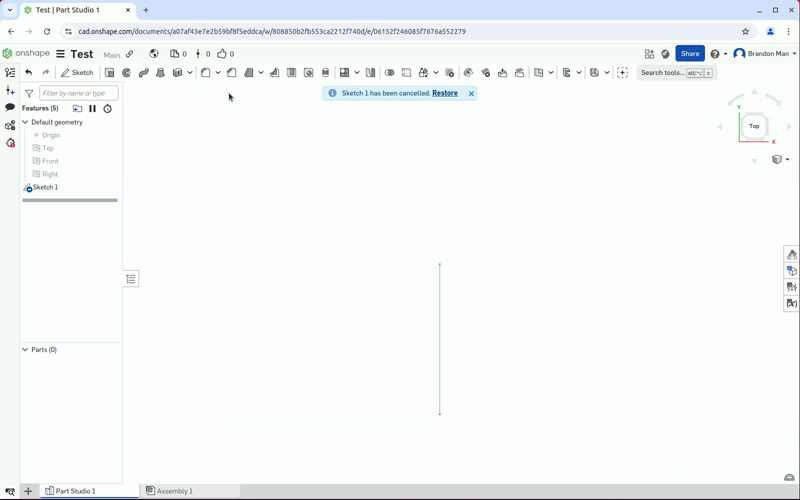
key(shift+s)
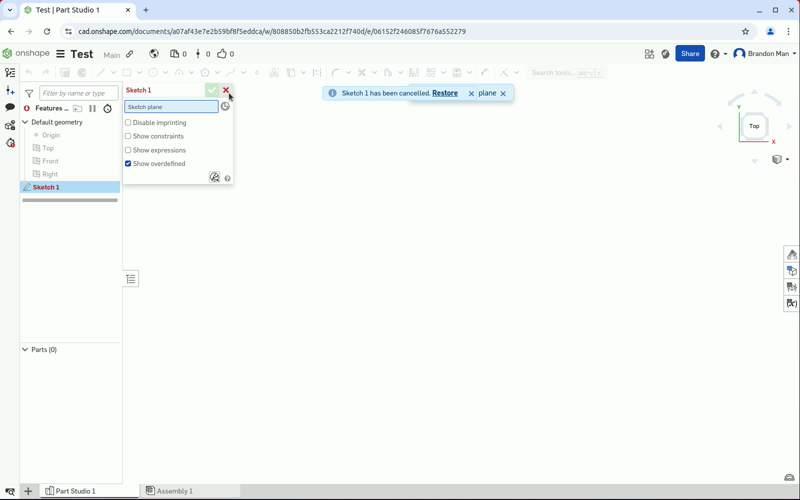
mouse_move(73, 150)
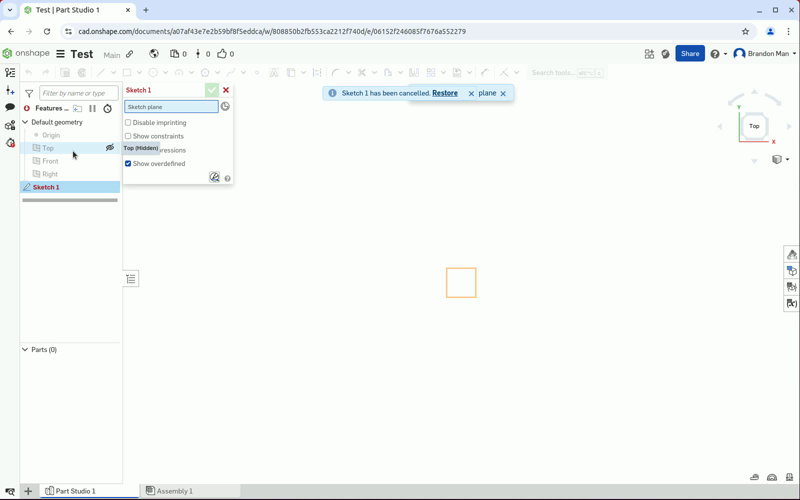
click(73, 150)
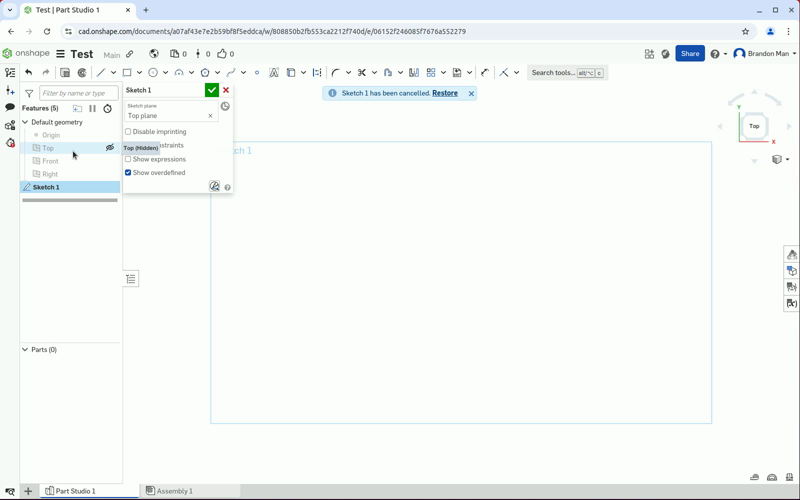
mouse_move(73, 352)
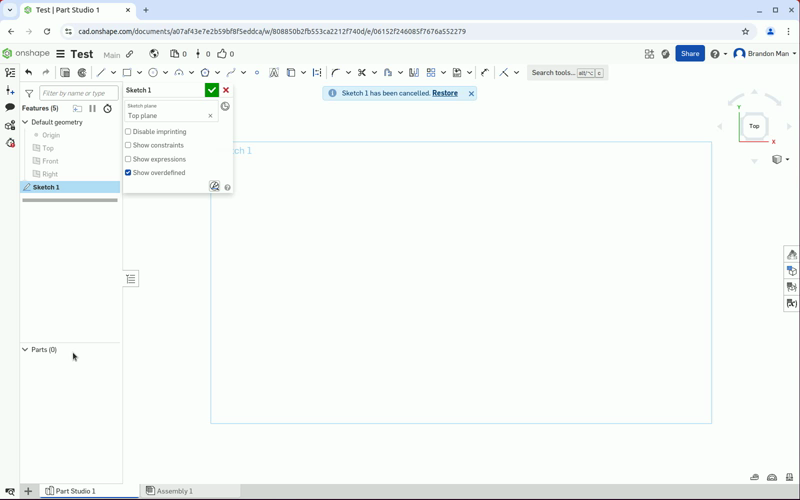
key(y)
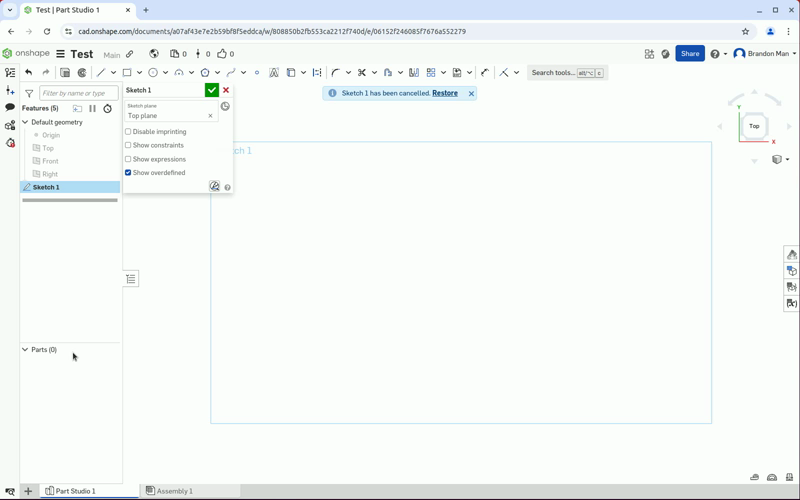
key(l)
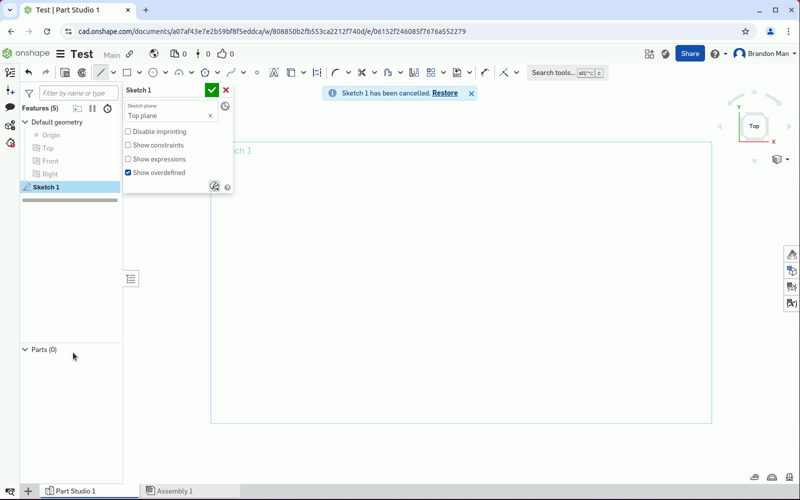
key_down(shift)
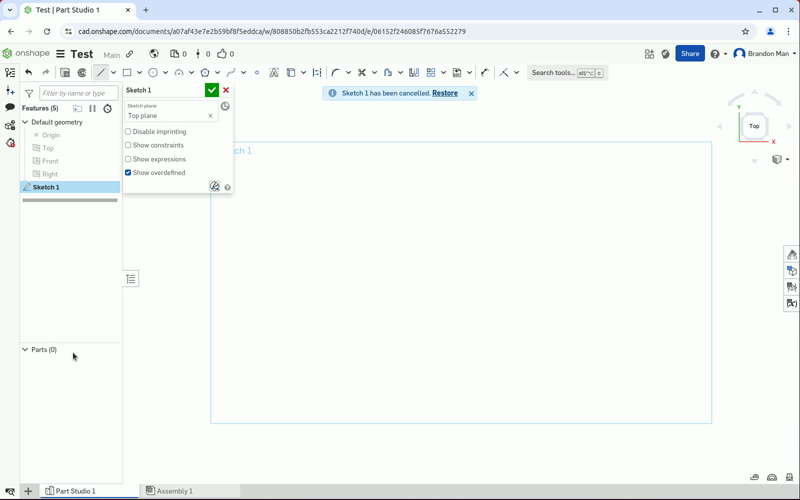
mouse_move(431, 262)
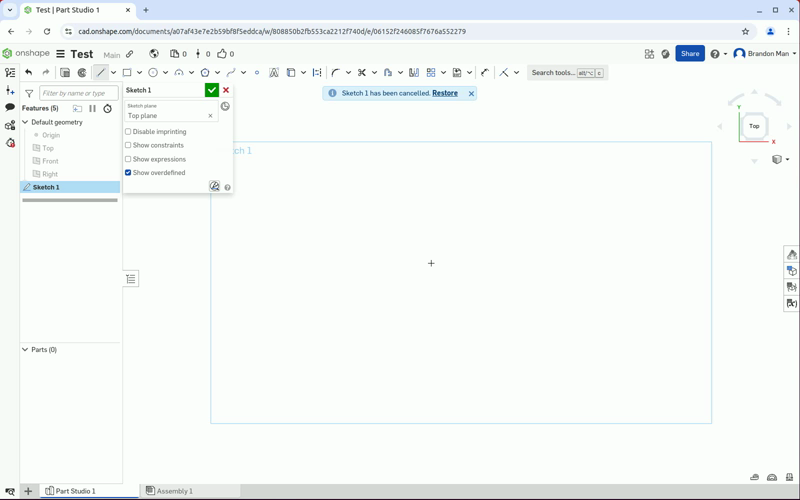
click(431, 262)
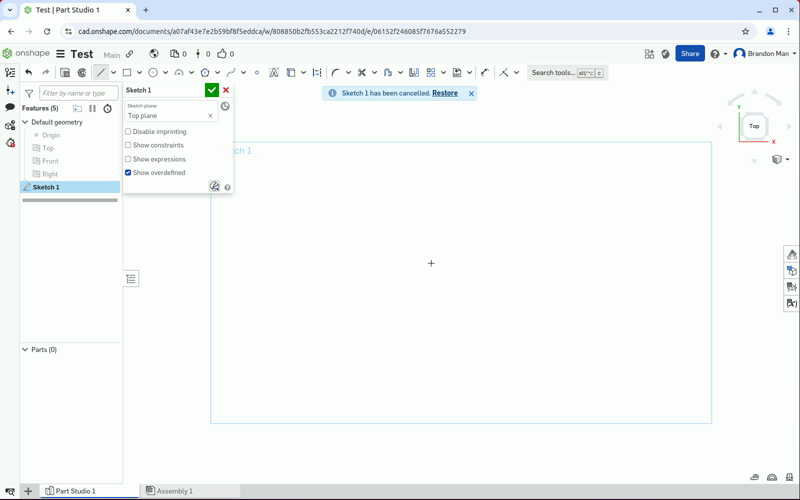
key_up(shift)
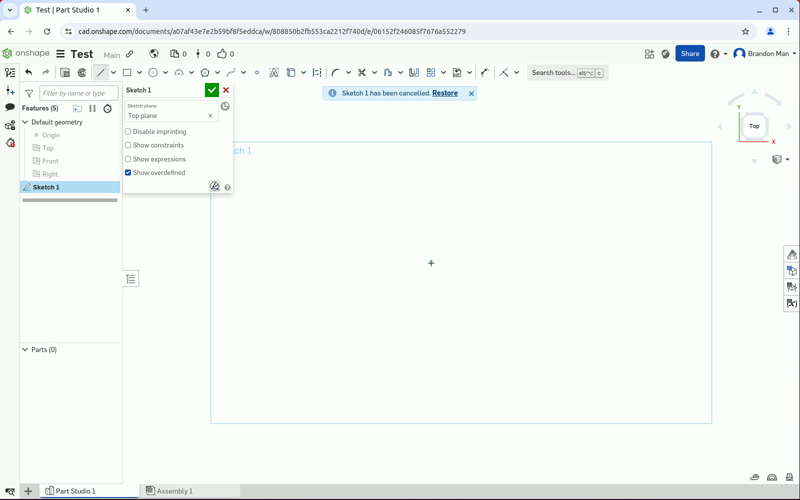
key_down(shift)
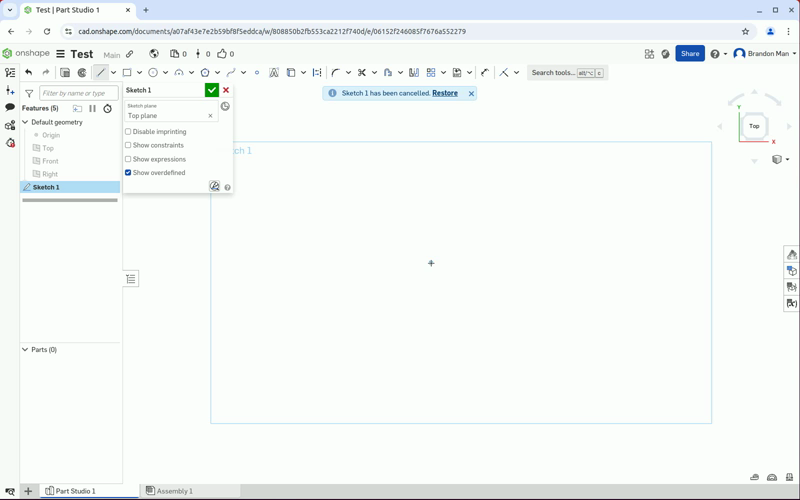
mouse_move(573, 262)
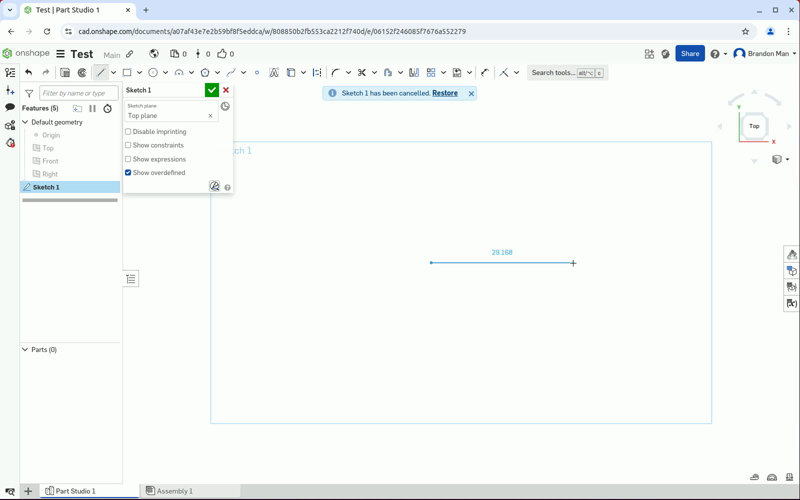
click(573, 262)
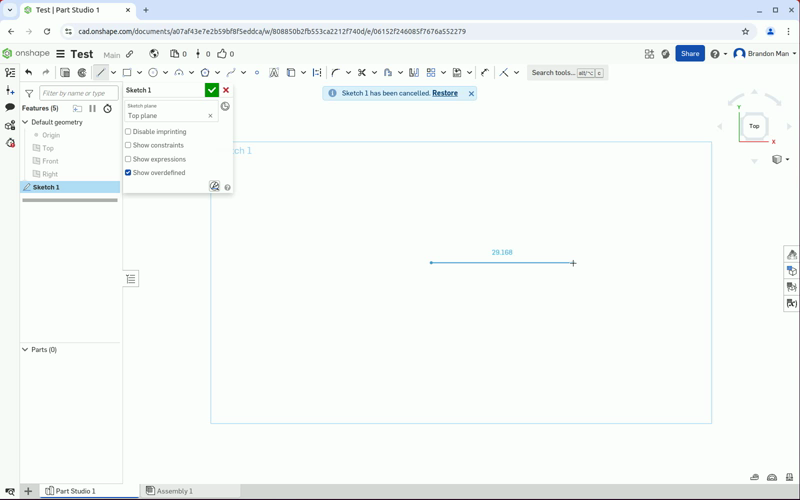
key_up(shift)
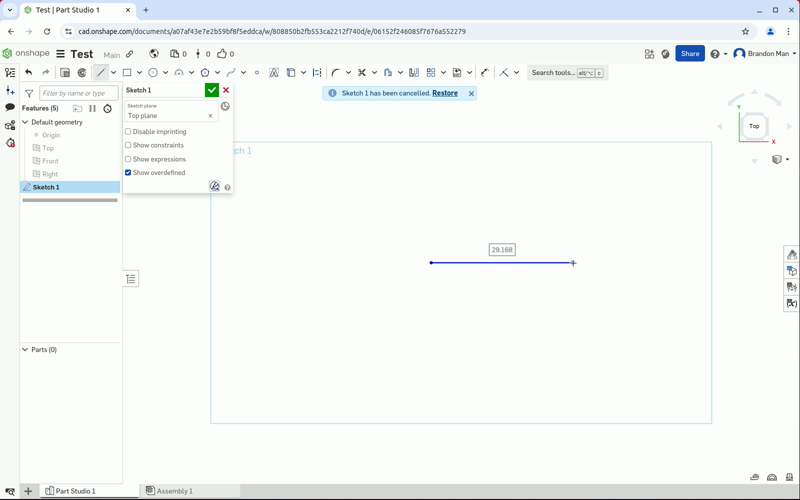
key_down(shift)
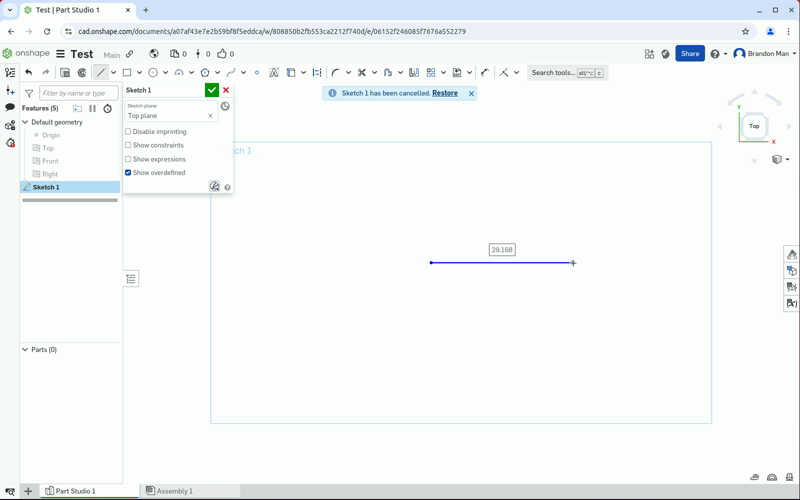
mouse_move(573, 191)
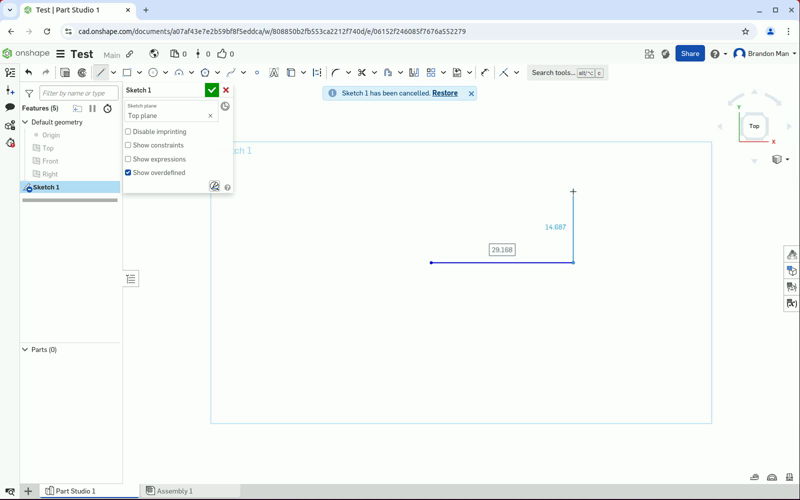
click(573, 191)
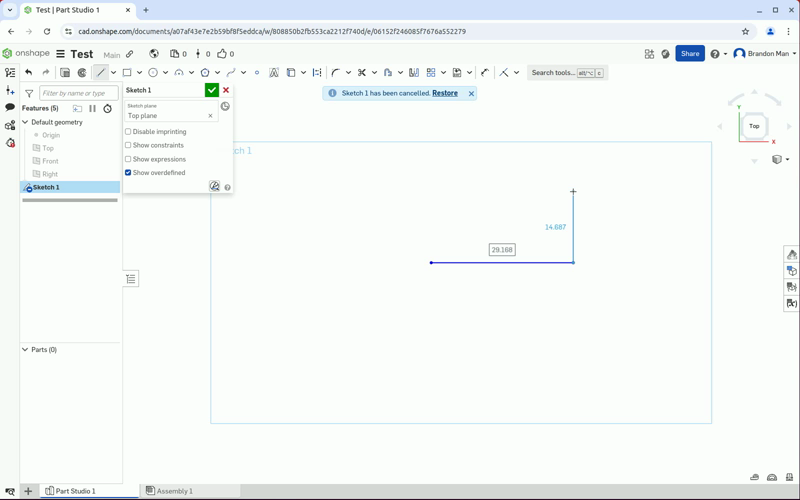
key_up(shift)
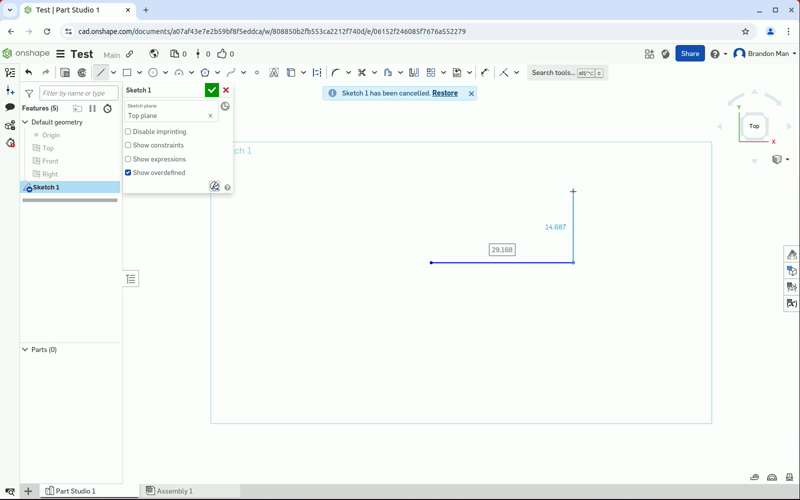
key_down(shift)
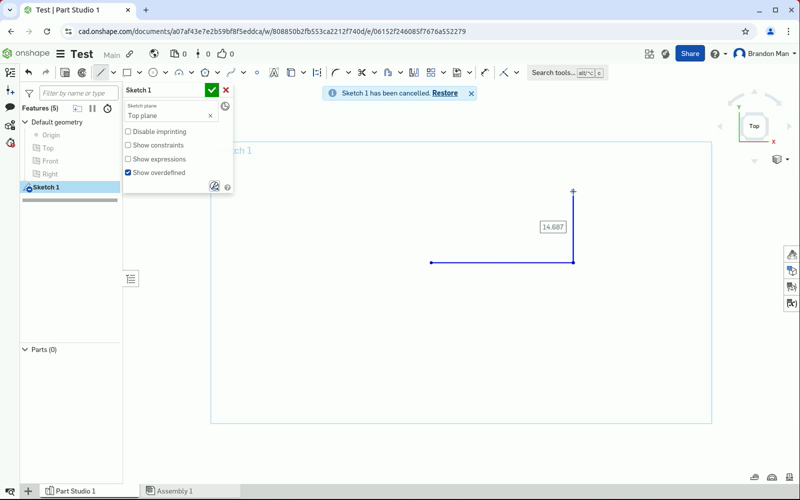
mouse_move(431, 191)
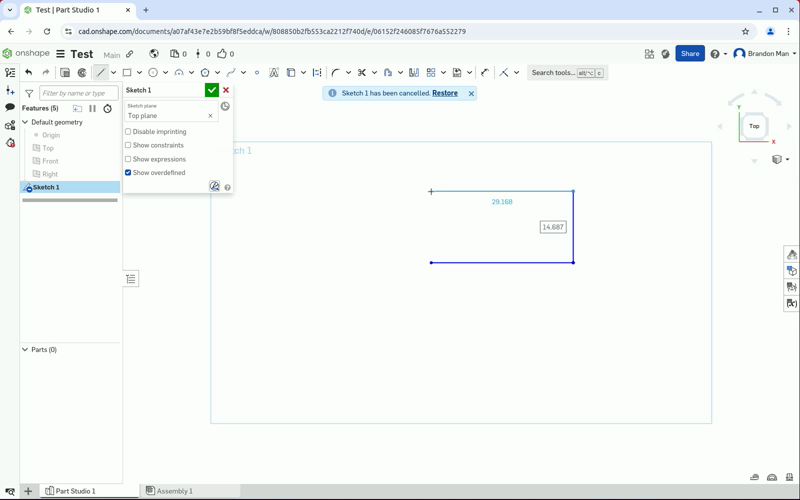
click(431, 191)
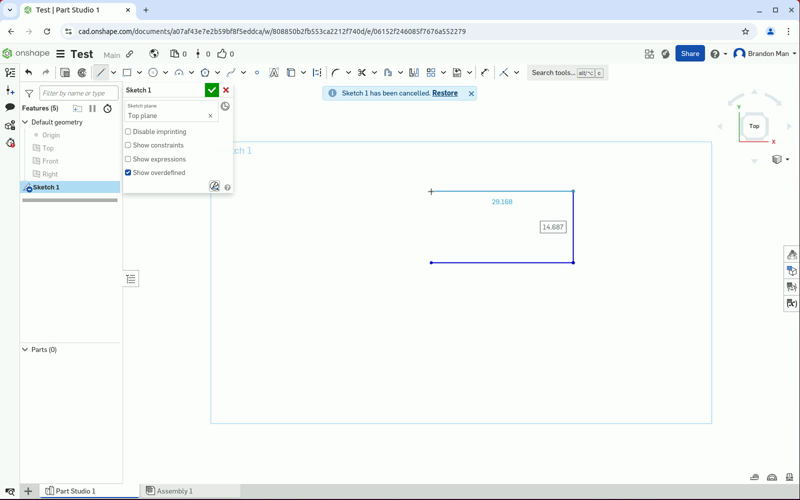
key_up(shift)
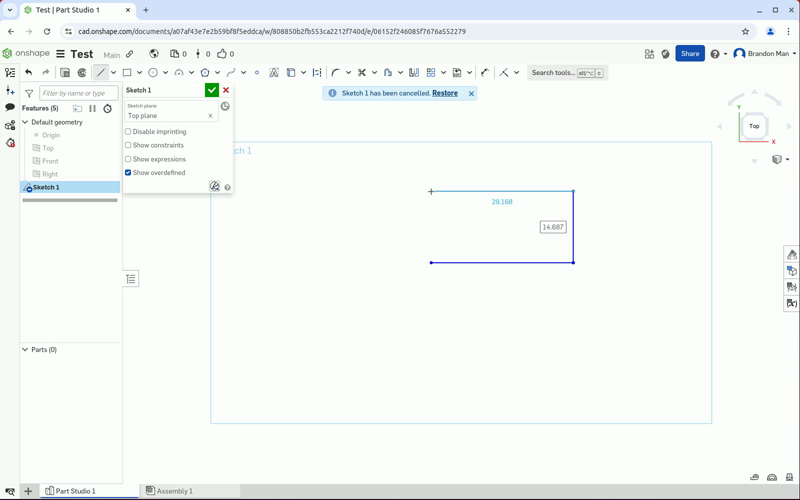
key(esc)
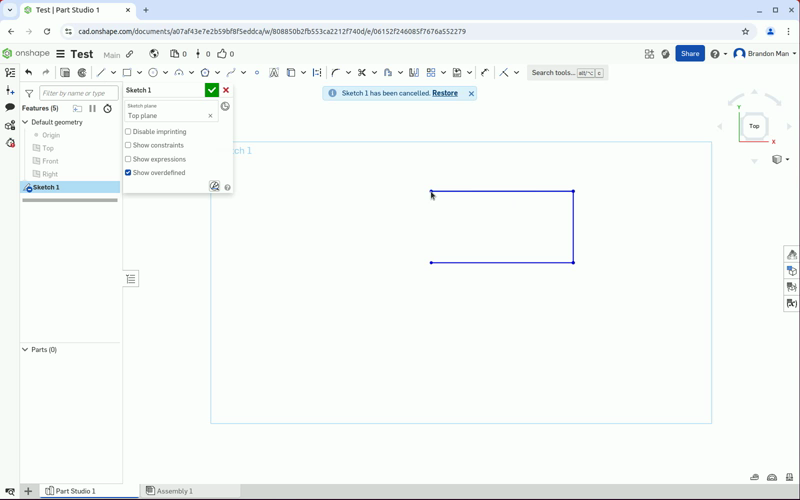
key(a)
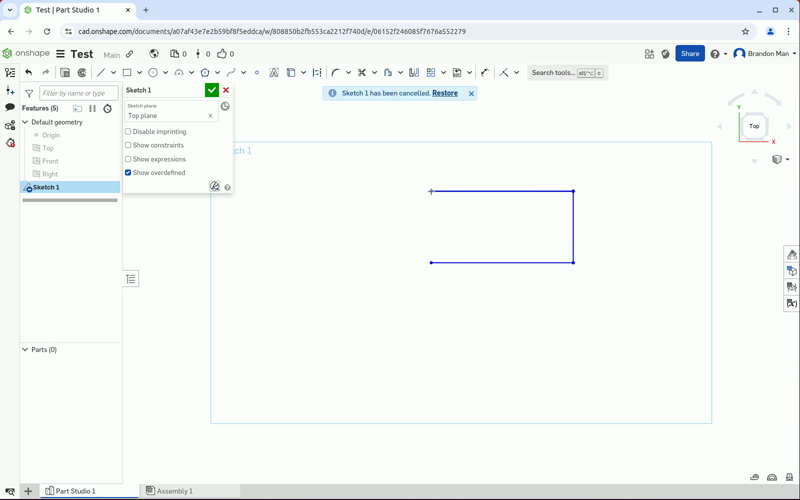
mouse_move(431, 191)
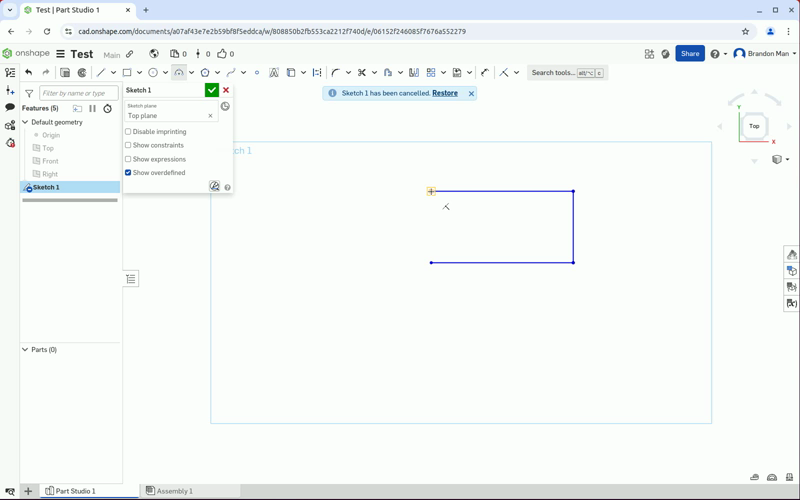
click(431, 191)
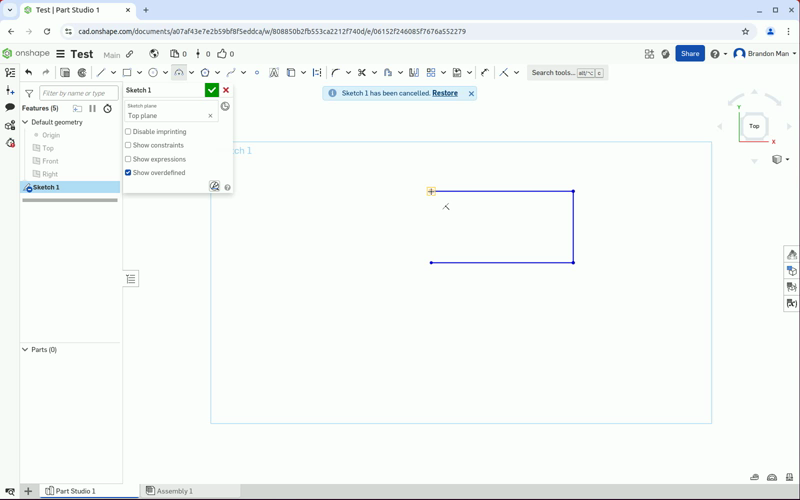
mouse_move(431, 262)
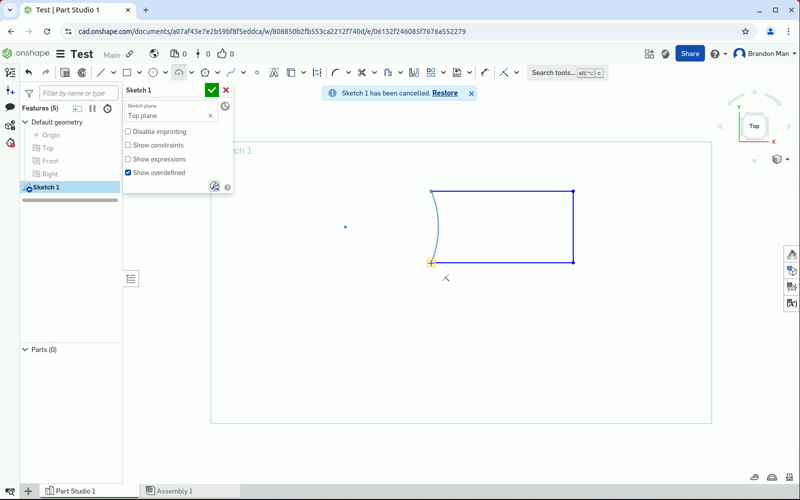
click(431, 262)
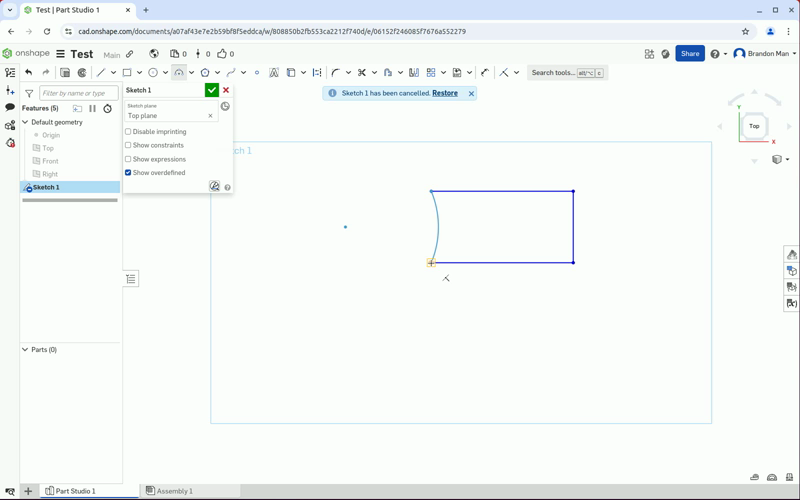
key_down(shift)
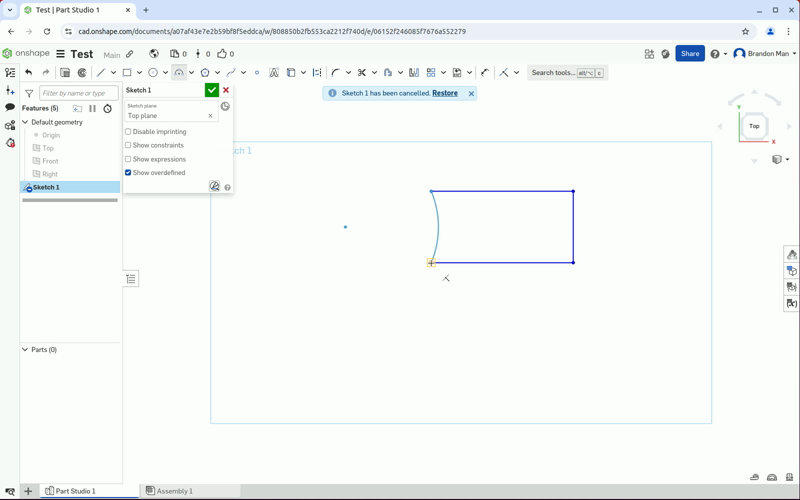
mouse_move(395, 227)
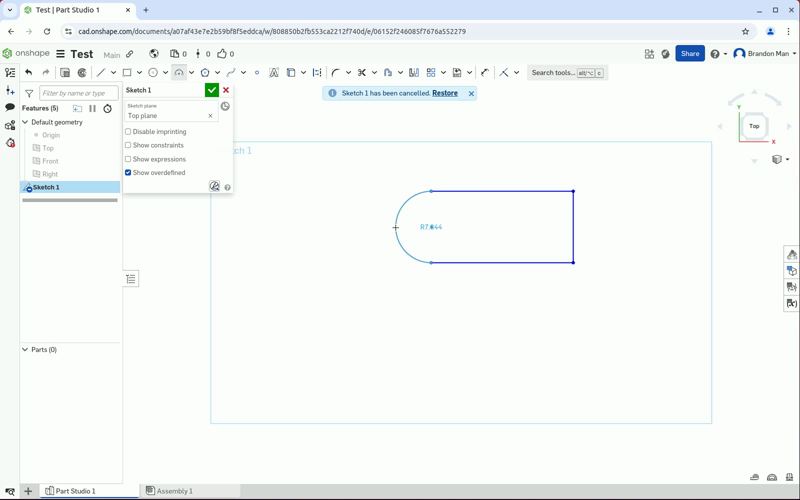
click(395, 227)
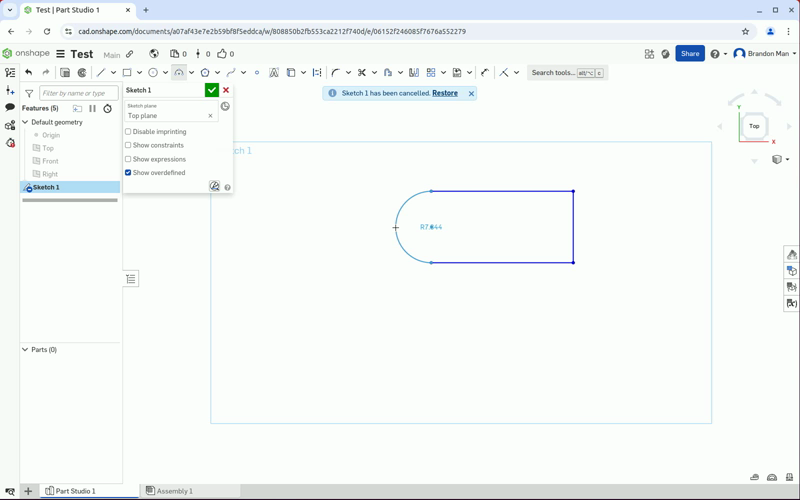
key_up(shift)
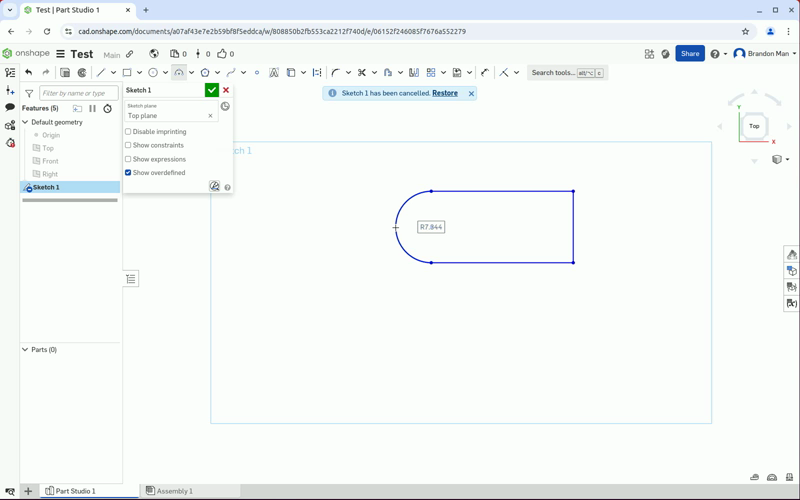
key(esc)
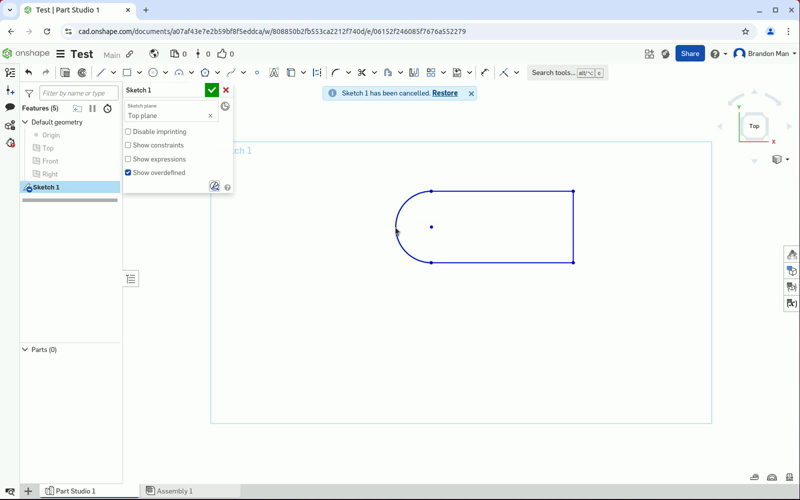
mouse_move(479, 208)
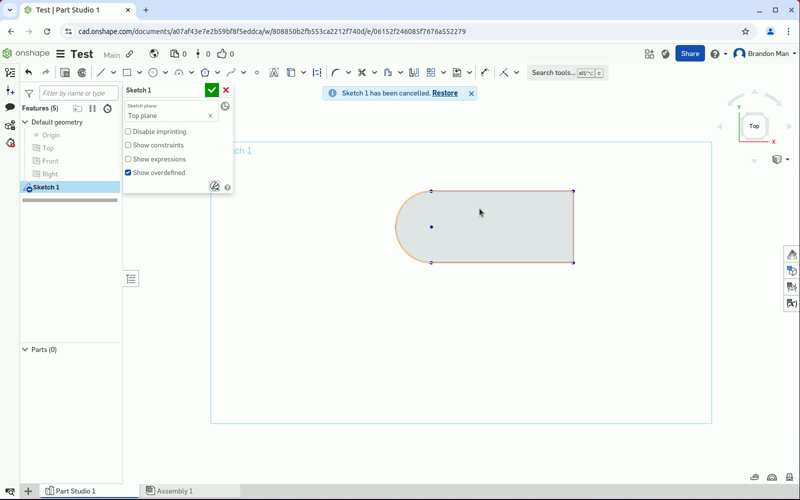
click(479, 208)
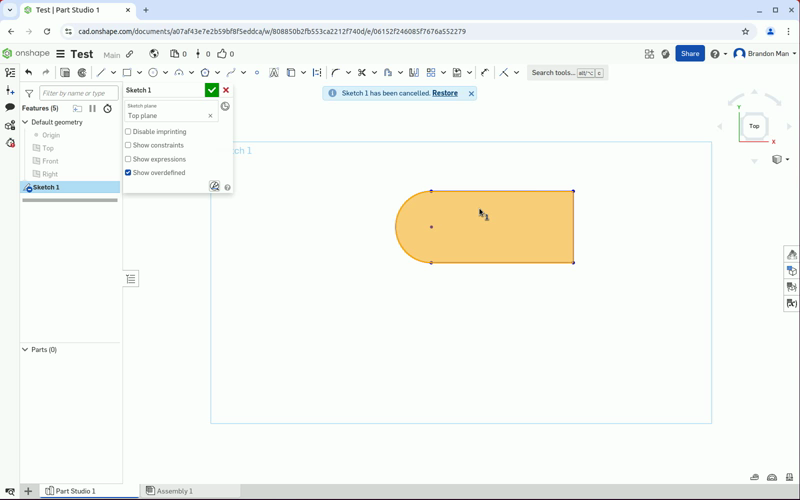
mouse_move(73, 352)
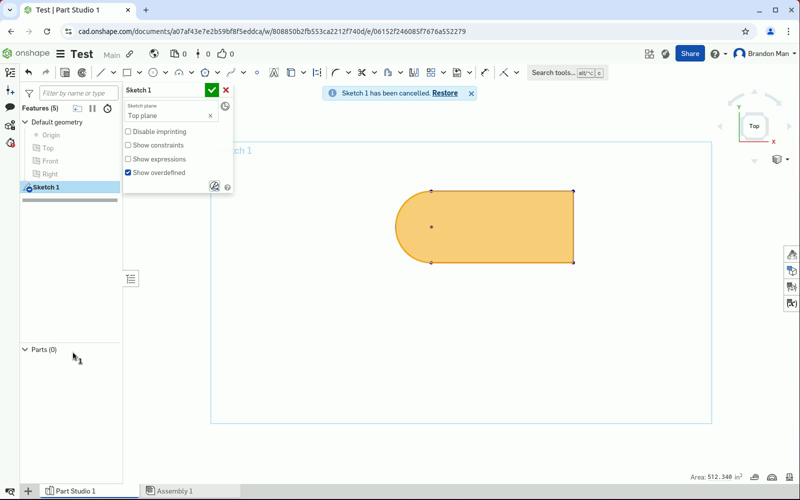
key(shift+y)
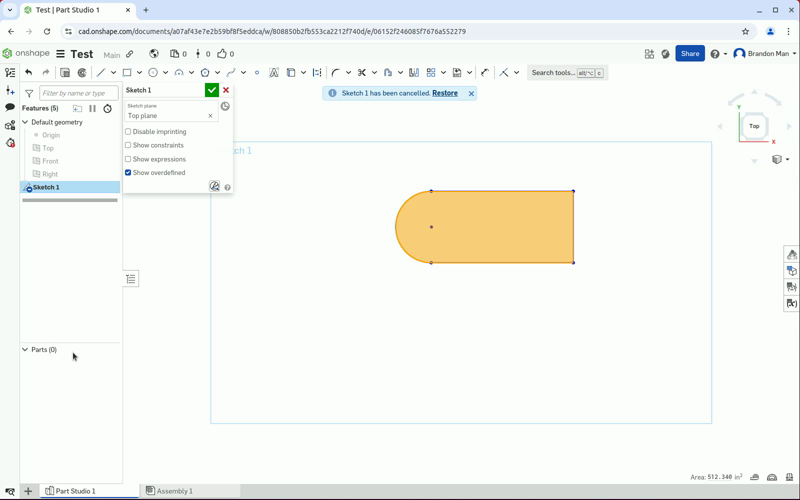
key(shift+e)
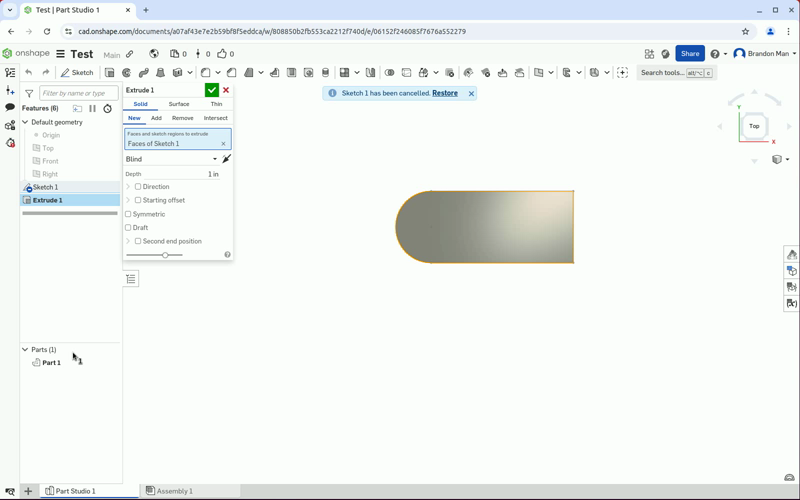
mouse_move(143, 106)
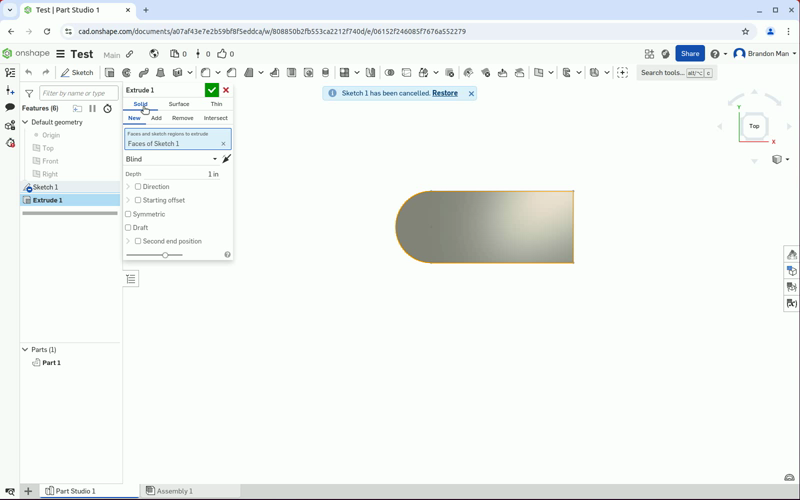
click(143, 106)
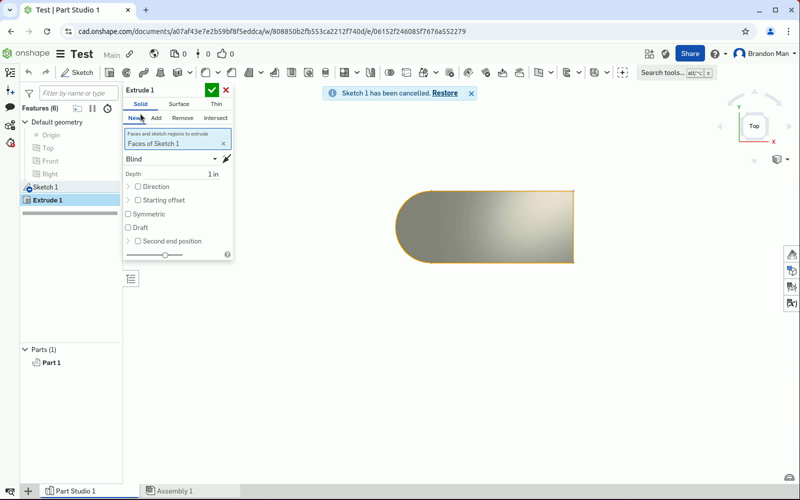
mouse_move(137, 120)
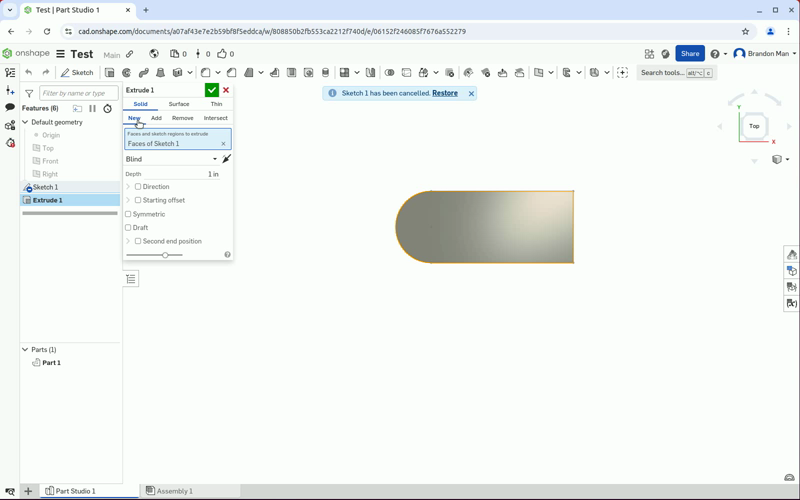
click(137, 120)
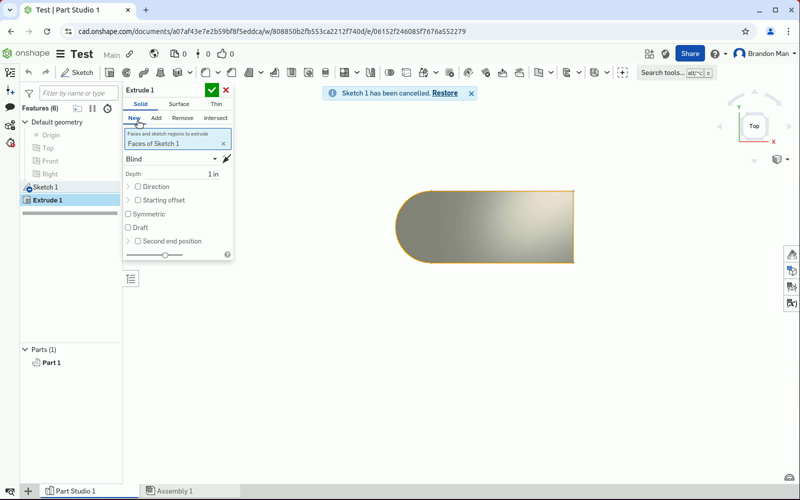
key(tab, 4)
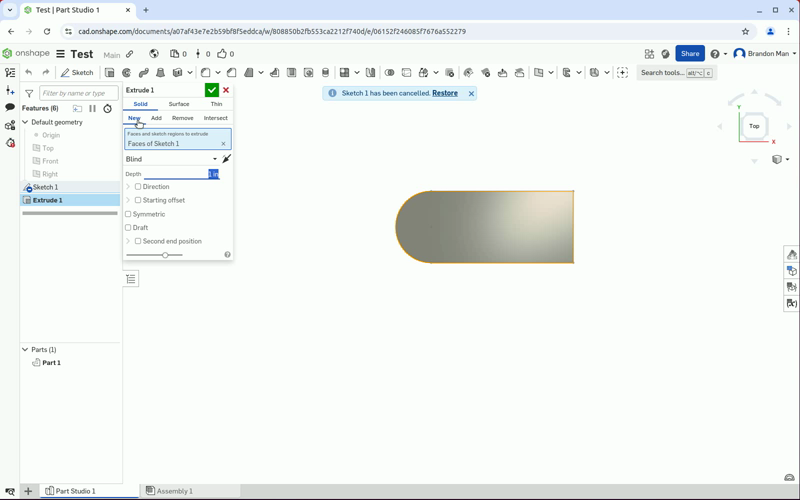
text(2.648)
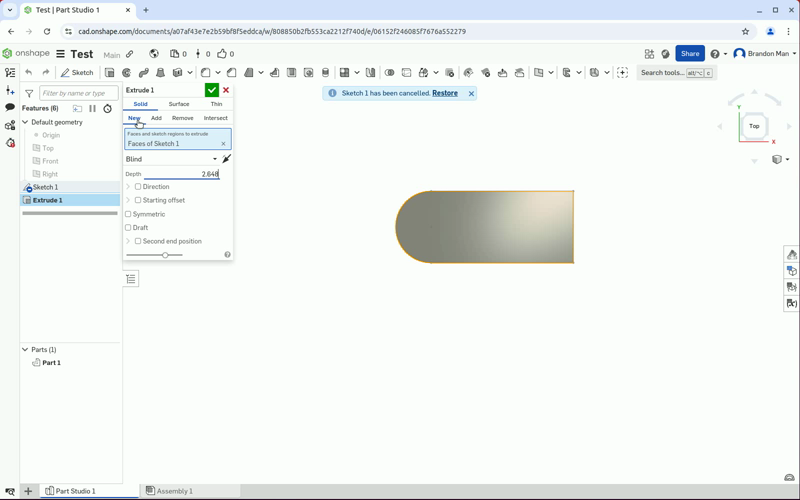
key(enter)
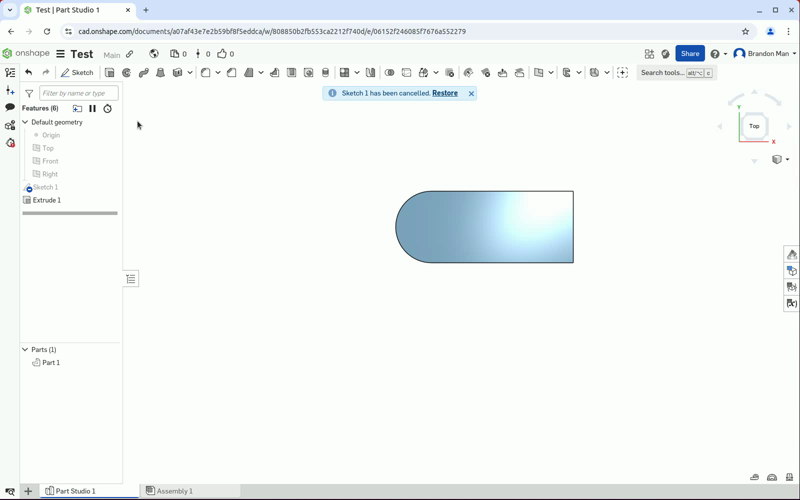
key(shift+h)
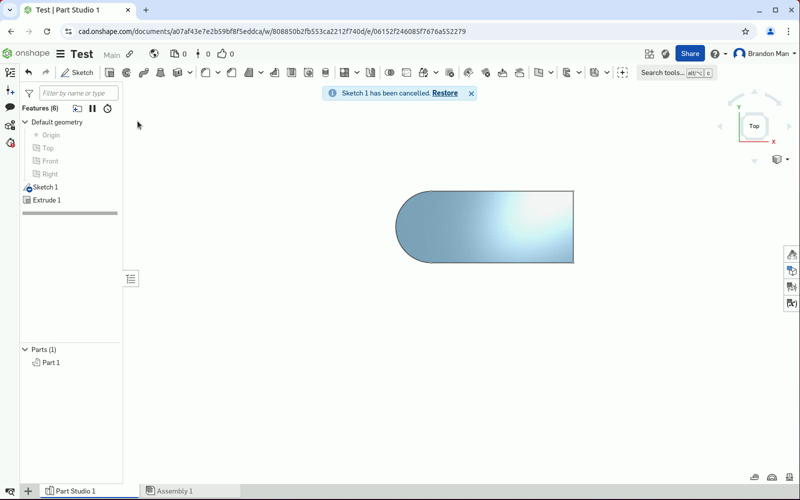
key(shift+h)
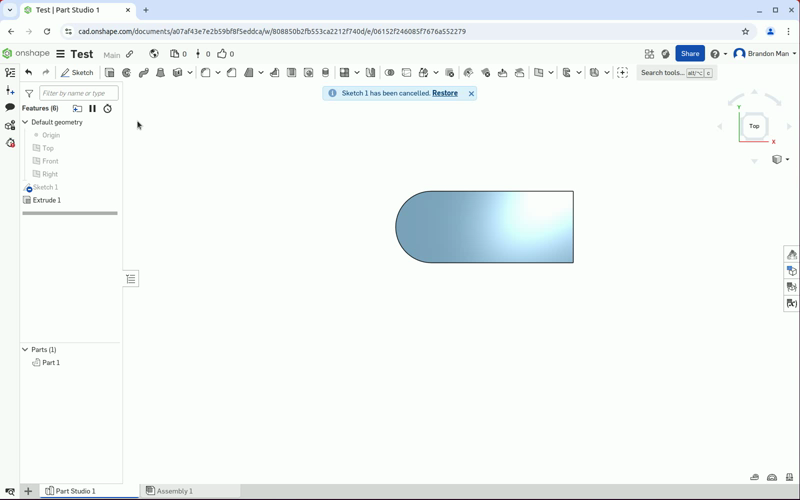
mouse_move(73, 189)
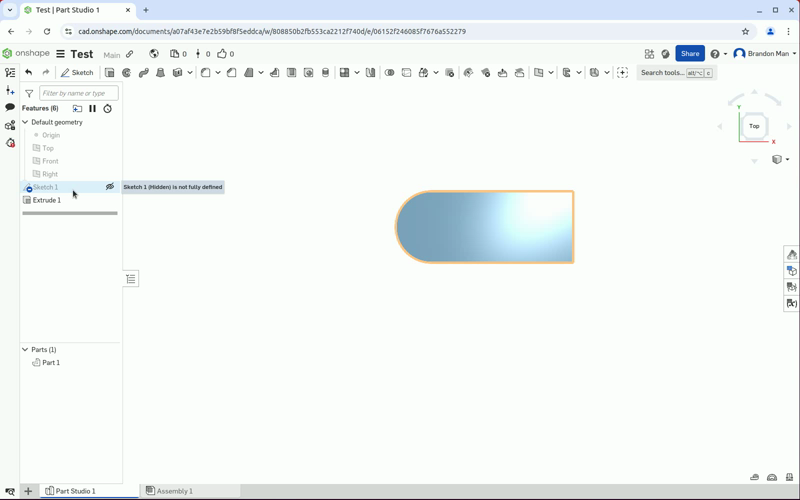
click(73, 189)
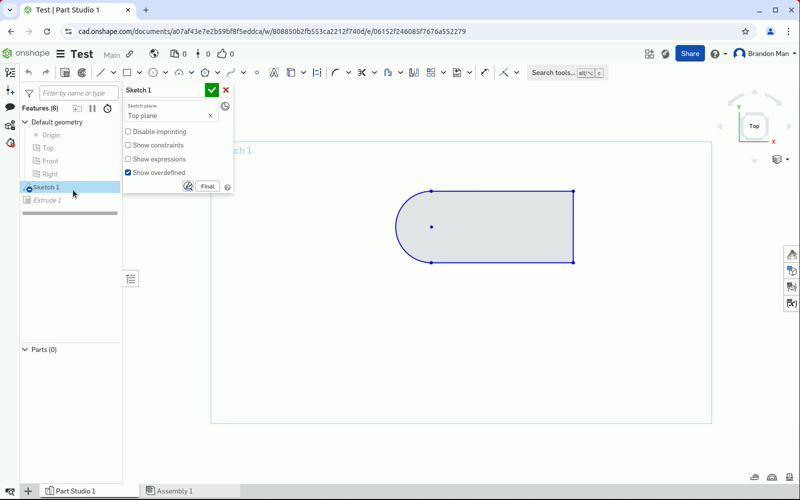
mouse_move(229, 92)
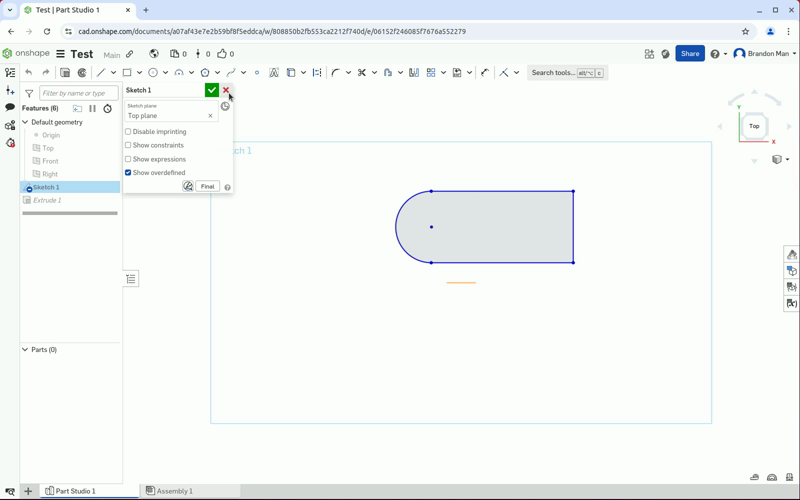
click(229, 92)
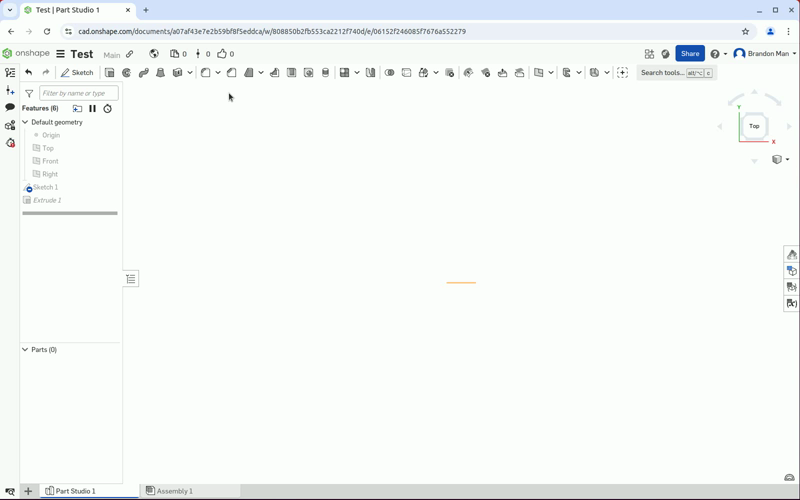
mouse_move(541, 75)
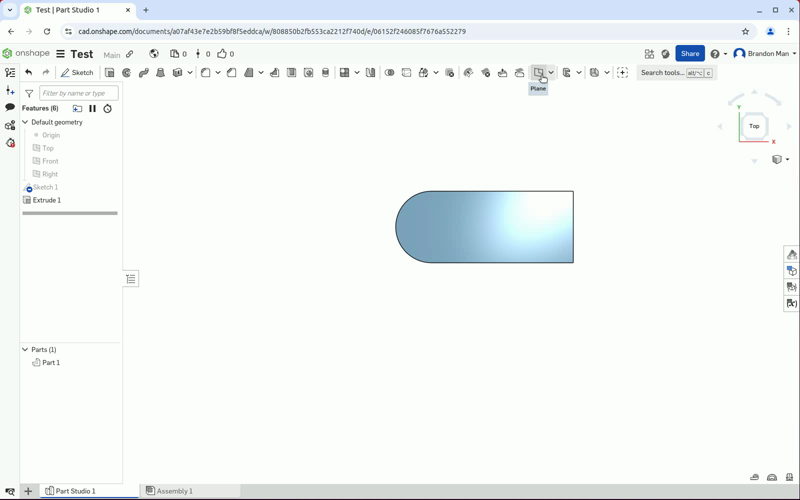
click(541, 75)
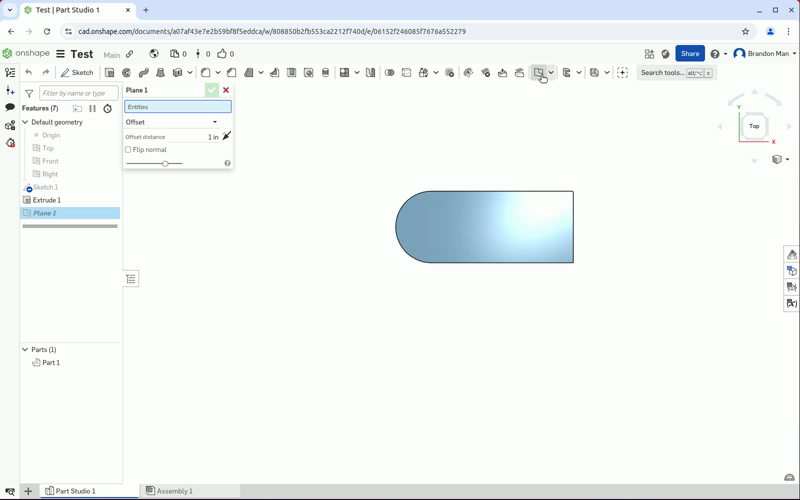
mouse_move(73, 150)
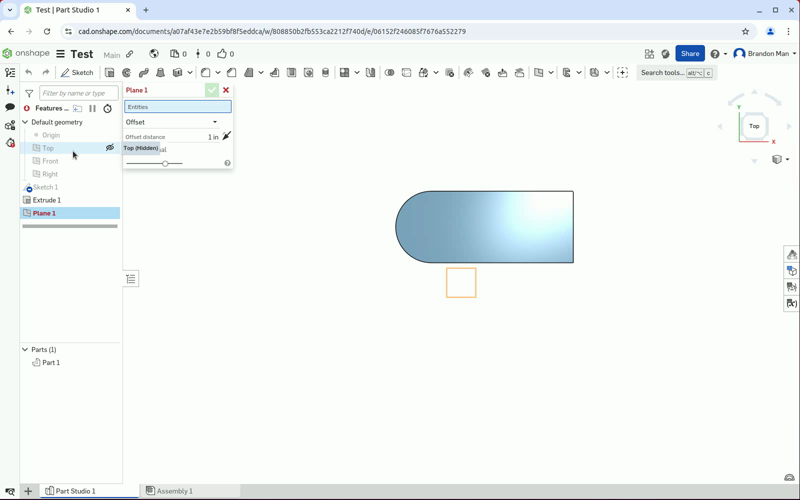
click(73, 150)
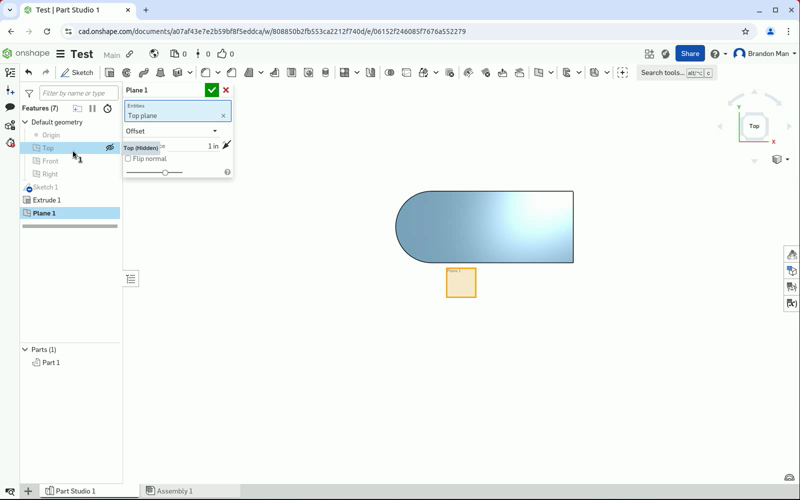
key(tab, 2)
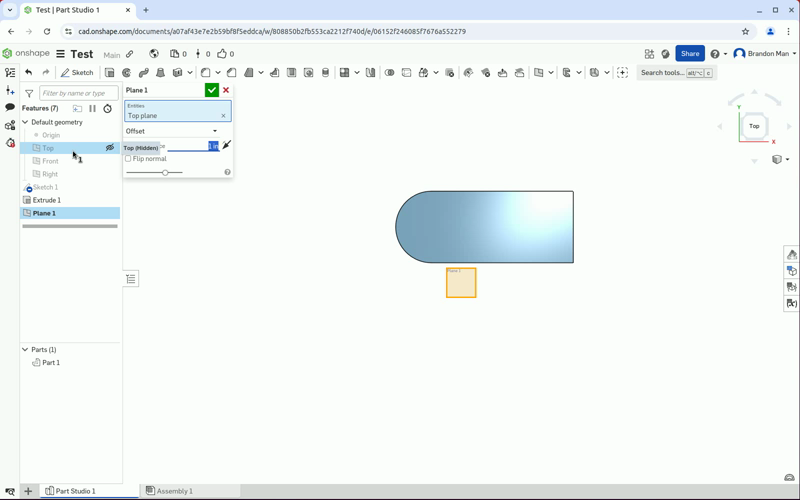
text(2.65)
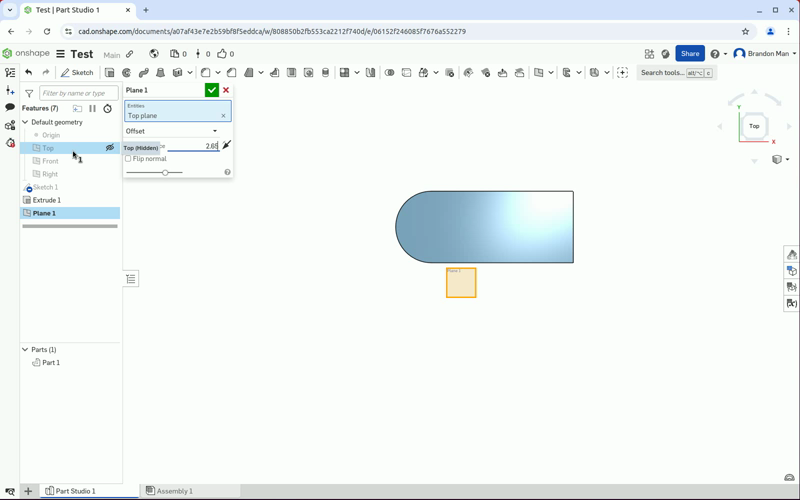
key(enter, 2)
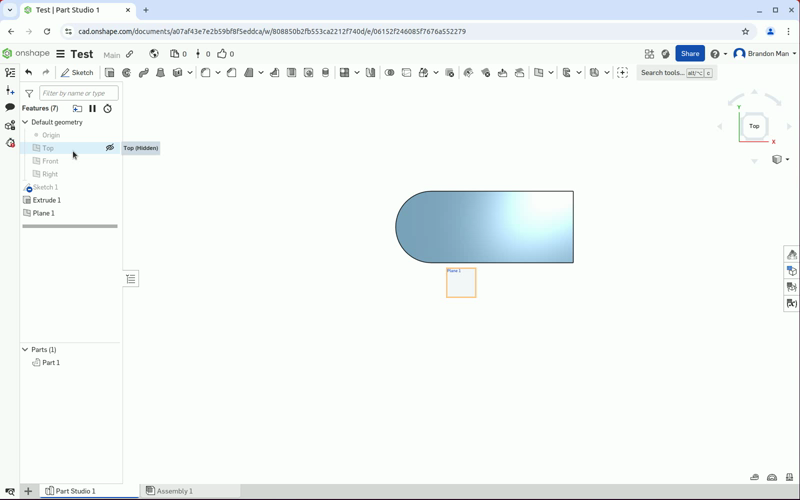
key(shift+s)
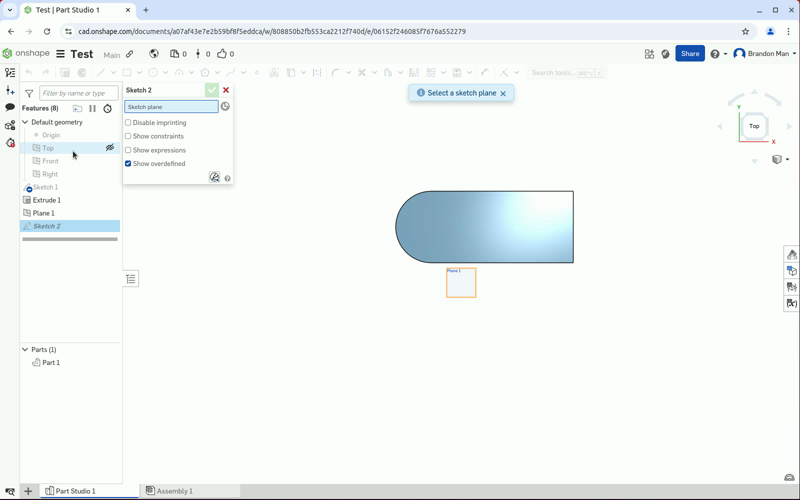
mouse_move(73, 215)
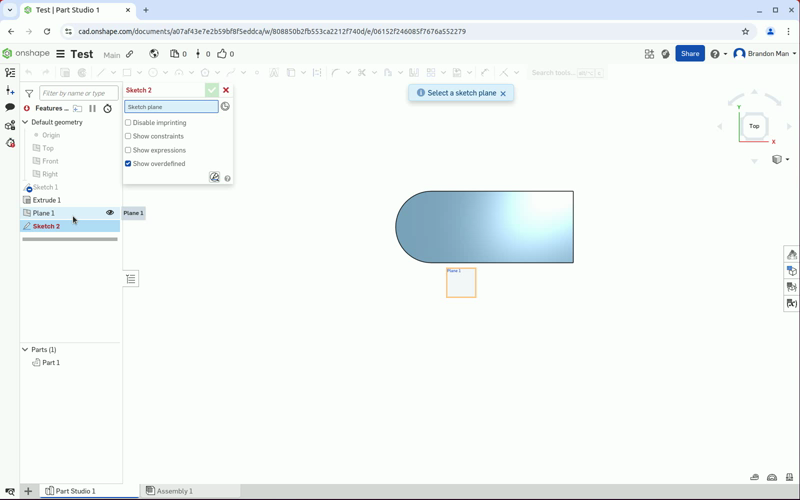
click(73, 215)
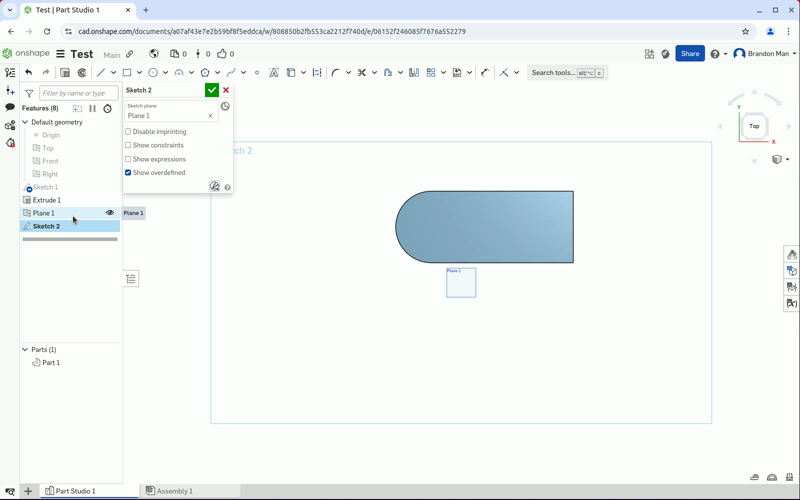
mouse_move(73, 352)
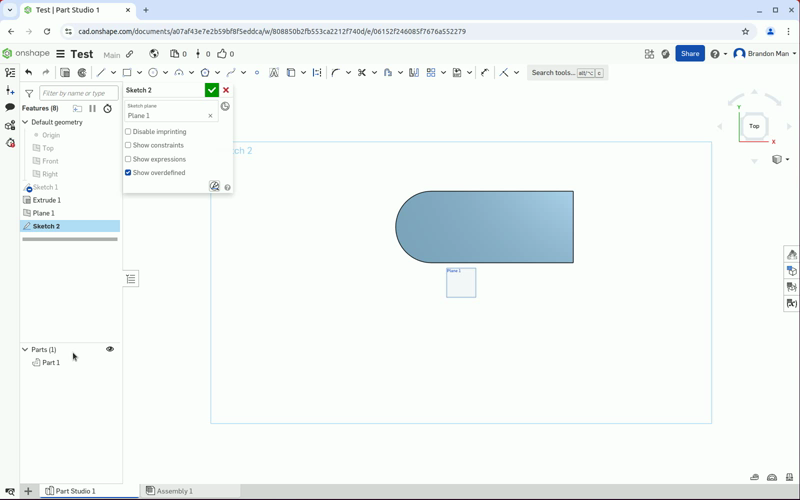
key(y)
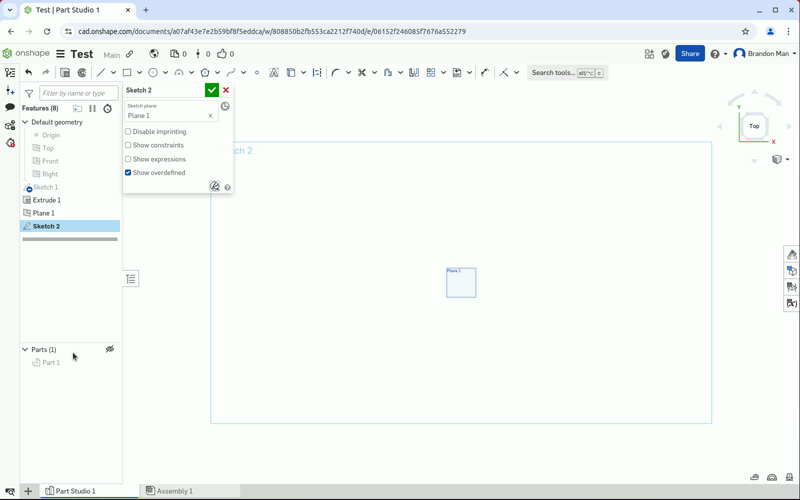
key(l)
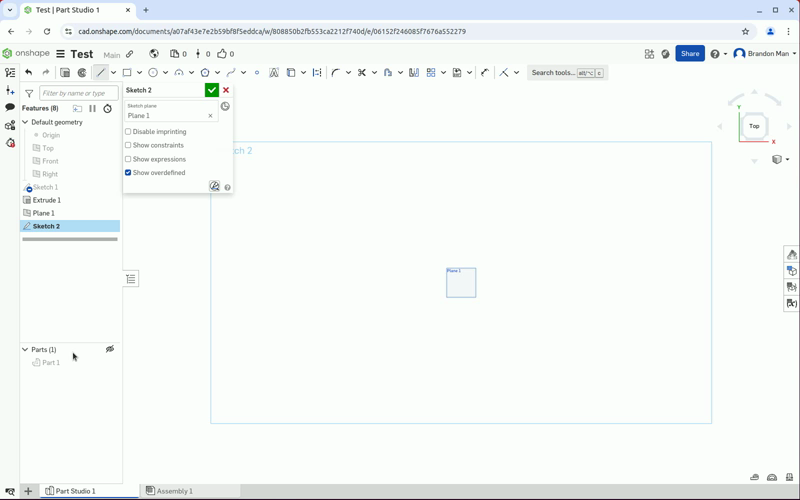
key_down(shift)
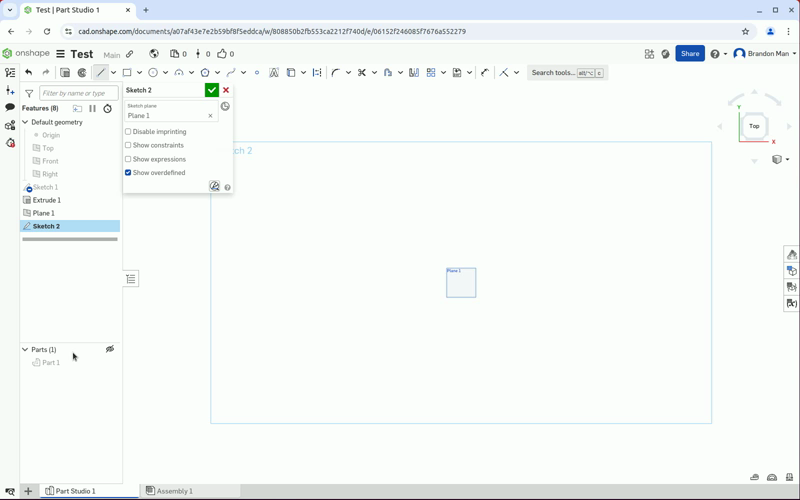
mouse_move(431, 250)
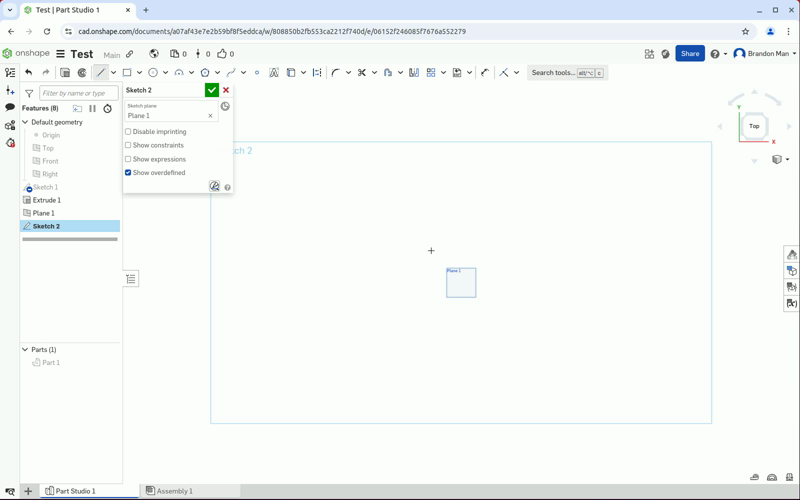
click(431, 250)
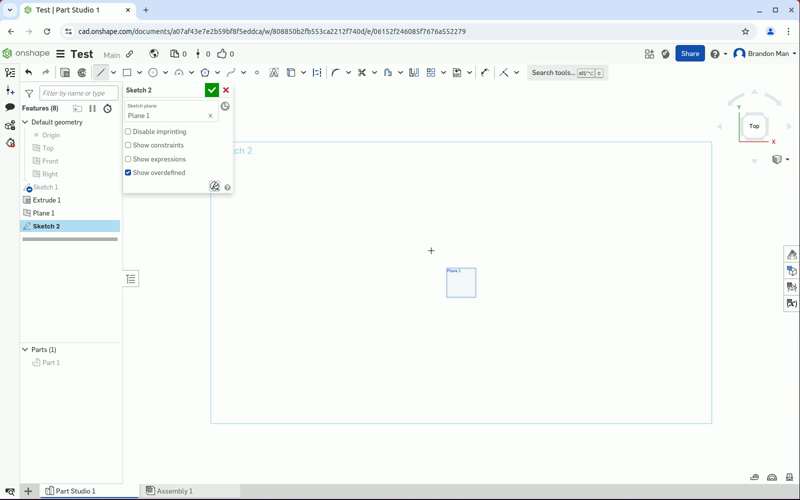
key_up(shift)
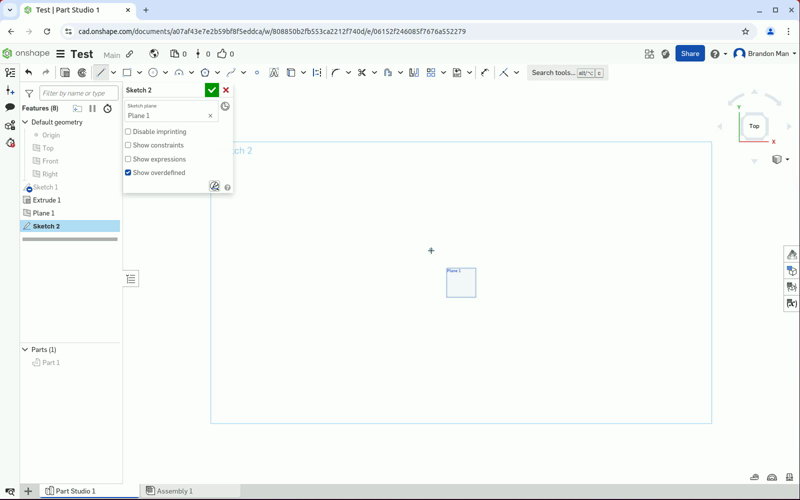
key_down(shift)
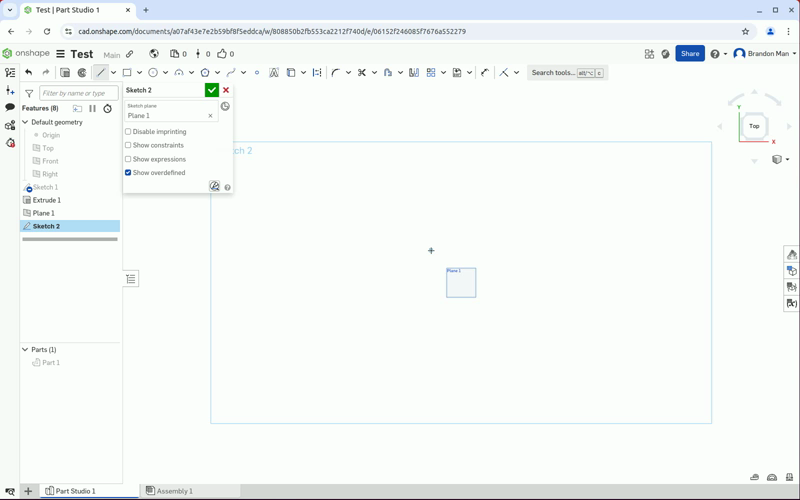
mouse_move(559, 250)
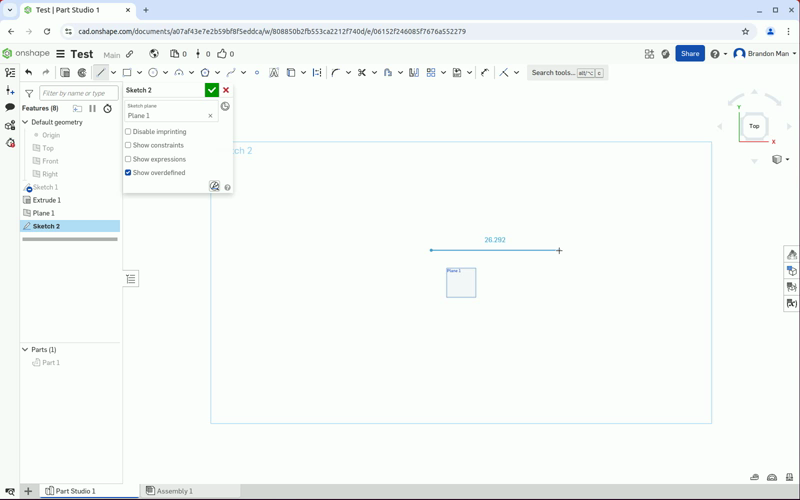
click(559, 250)
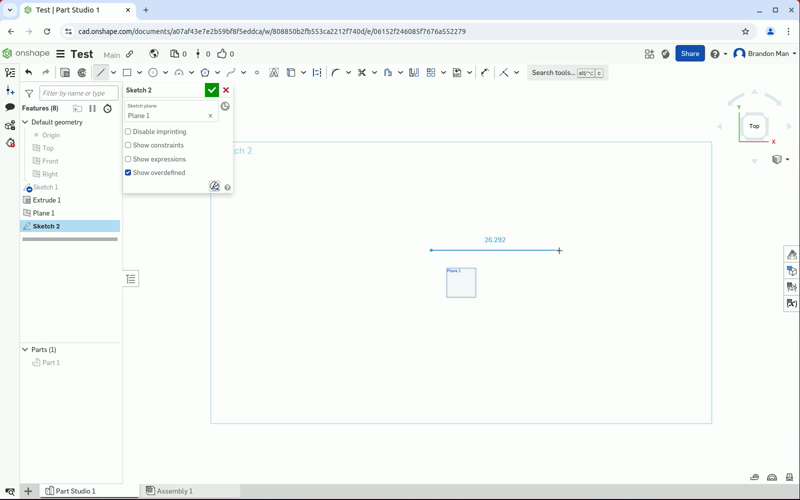
key_up(shift)
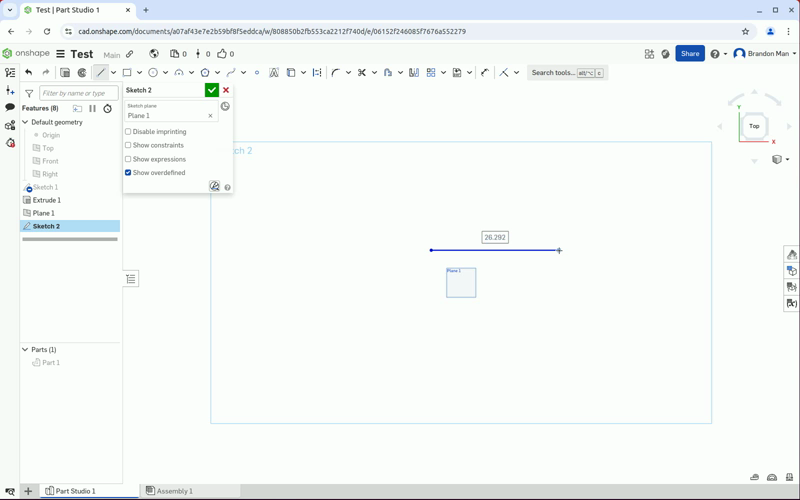
key_down(shift)
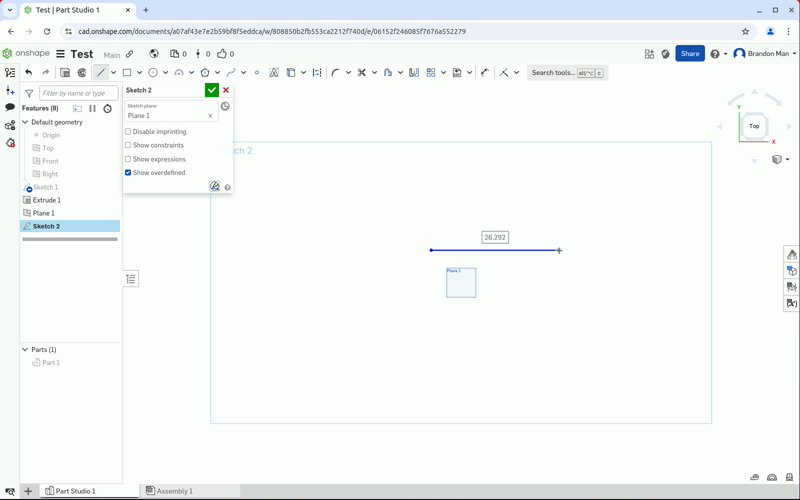
mouse_move(589, 250)
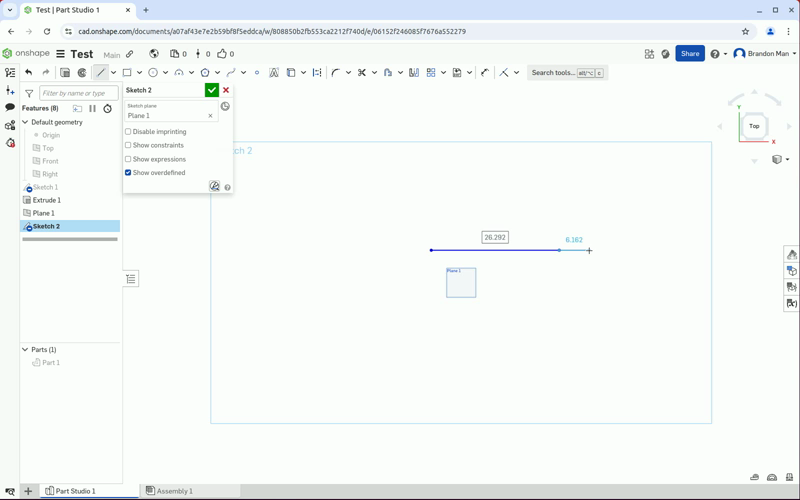
mouse_move(559, 205)
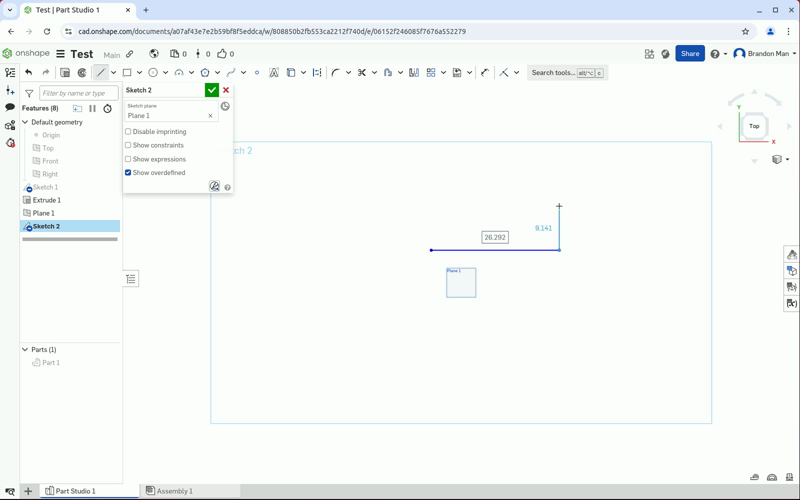
click(559, 205)
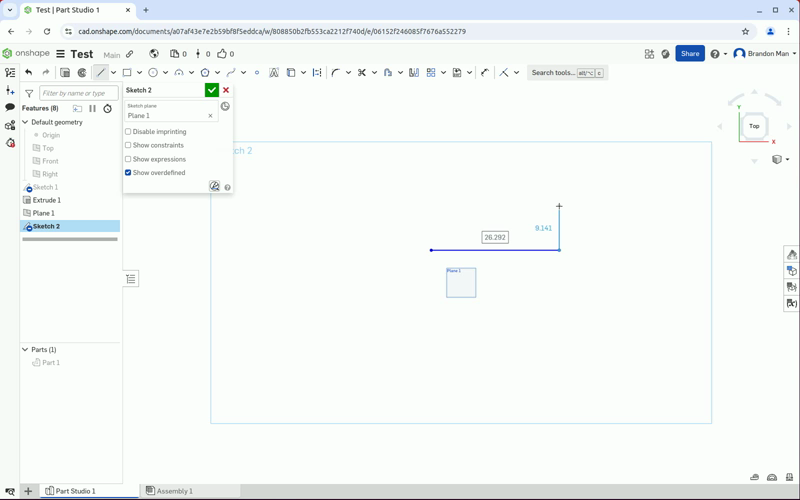
key_up(shift)
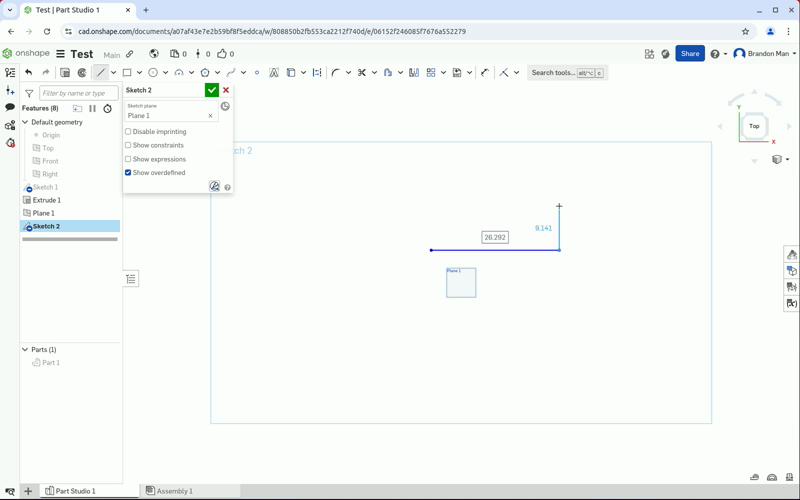
key_down(shift)
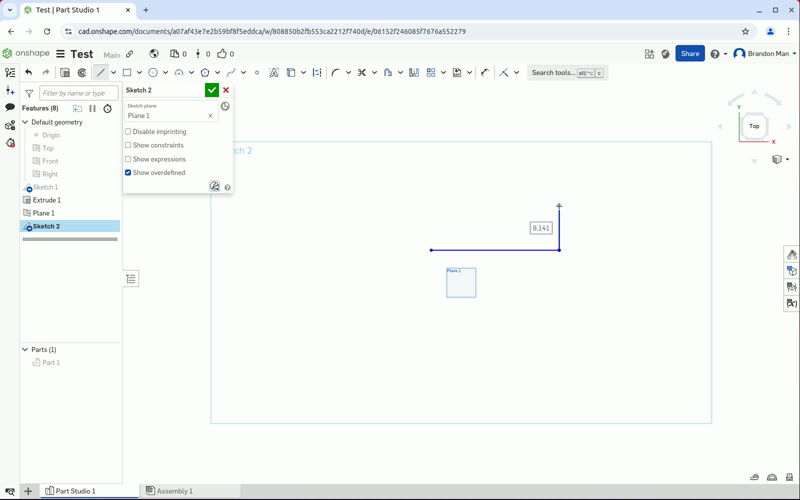
mouse_move(431, 205)
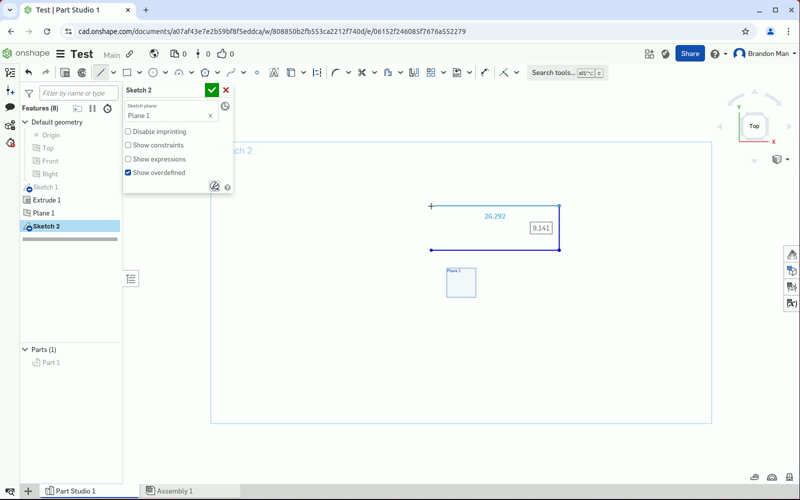
click(431, 205)
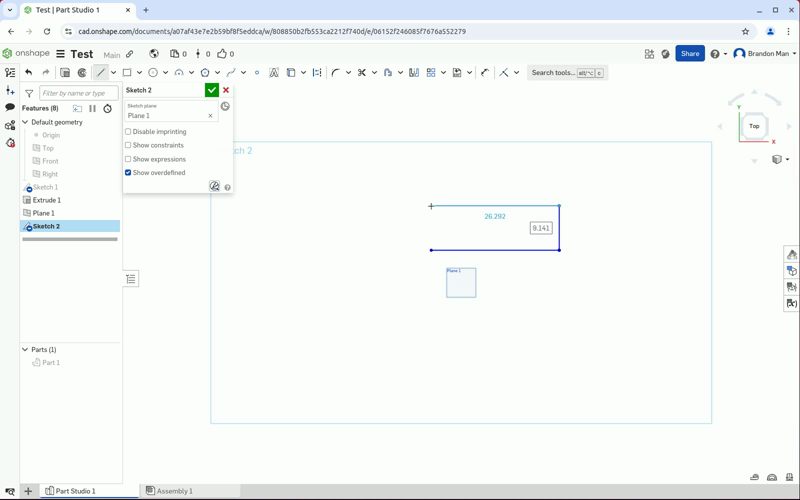
key_up(shift)
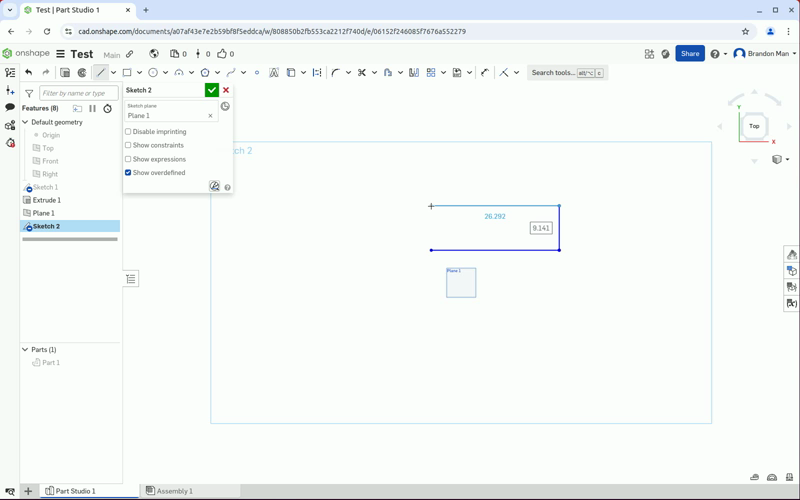
mouse_move(461, 205)
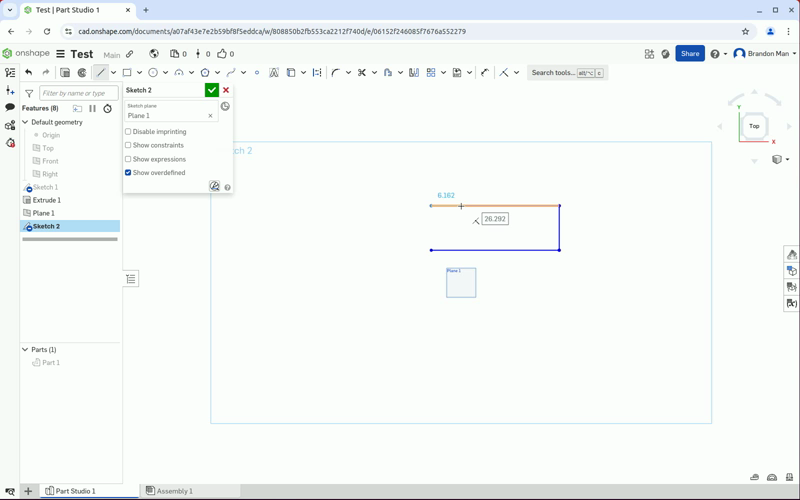
key_down(shift)
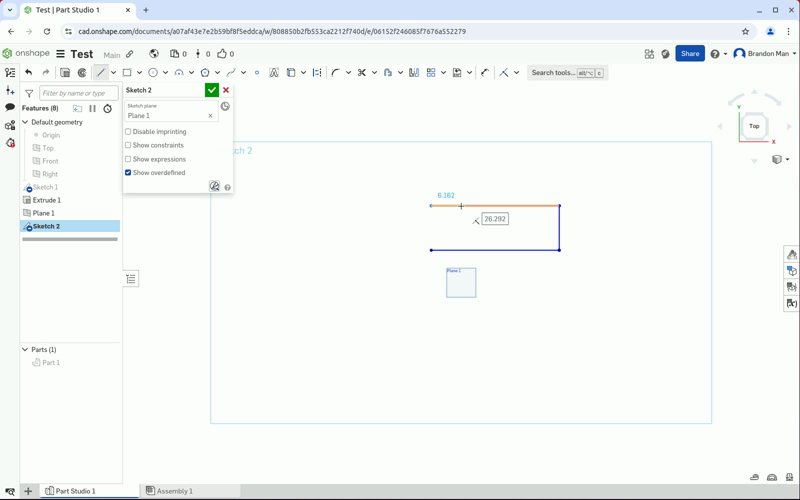
mouse_move(431, 250)
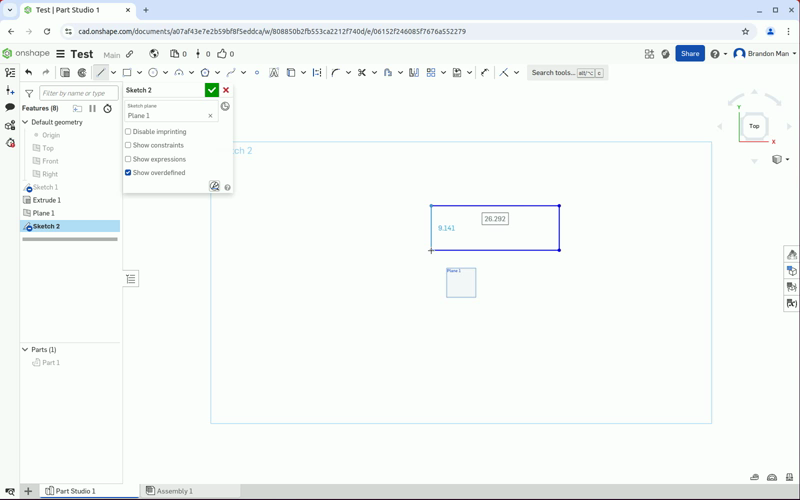
key_up(shift)
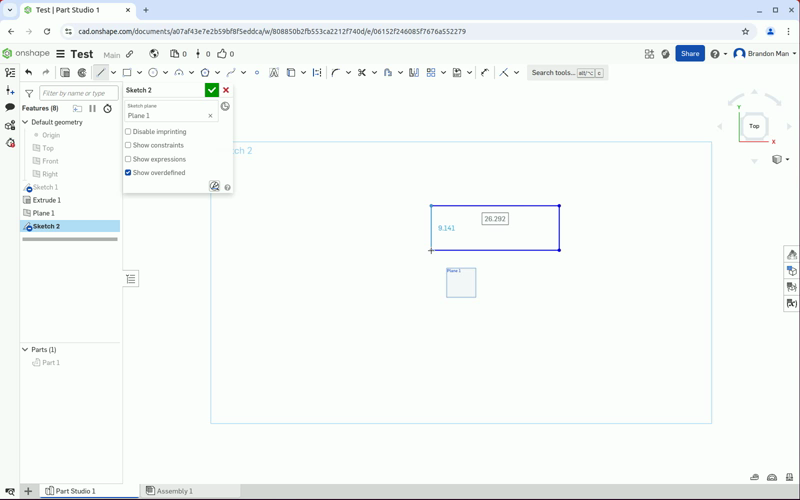
click(431, 250)
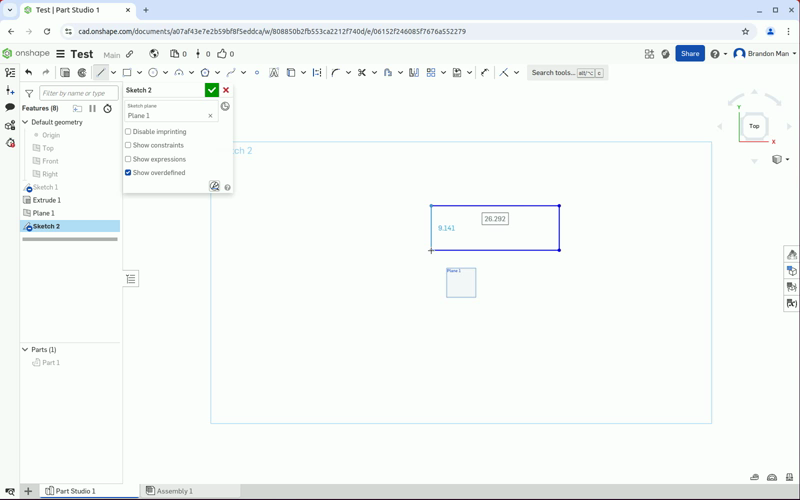
key(esc)
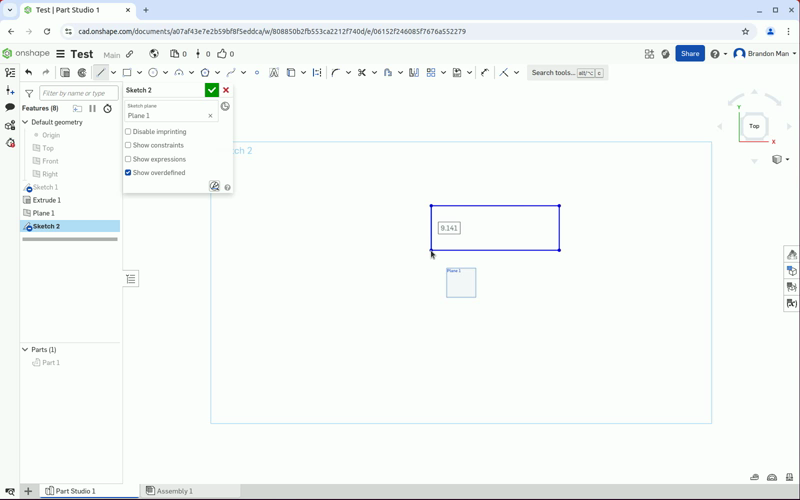
mouse_move(499, 231)
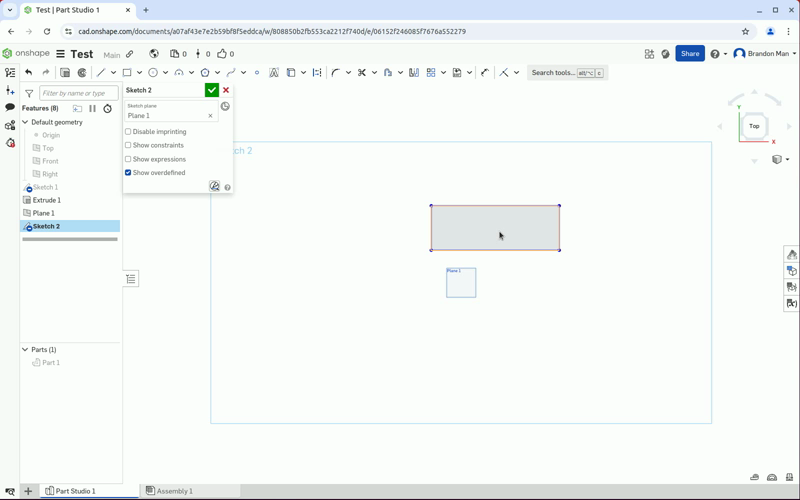
click(499, 231)
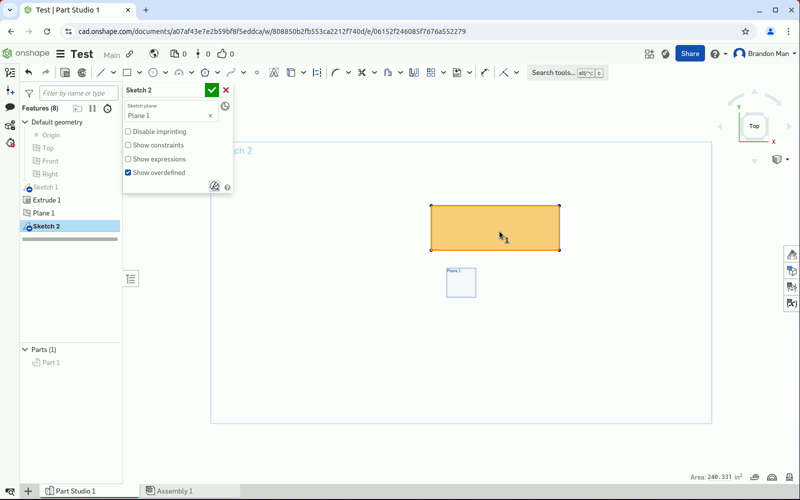
mouse_move(73, 352)
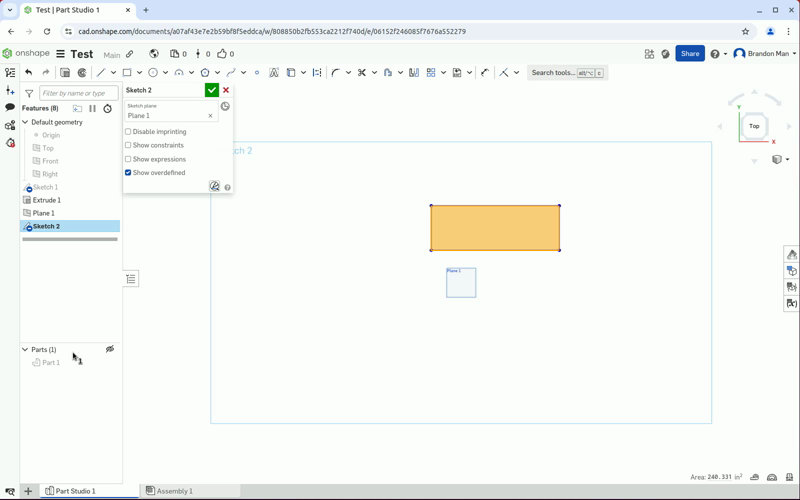
key(shift+y)
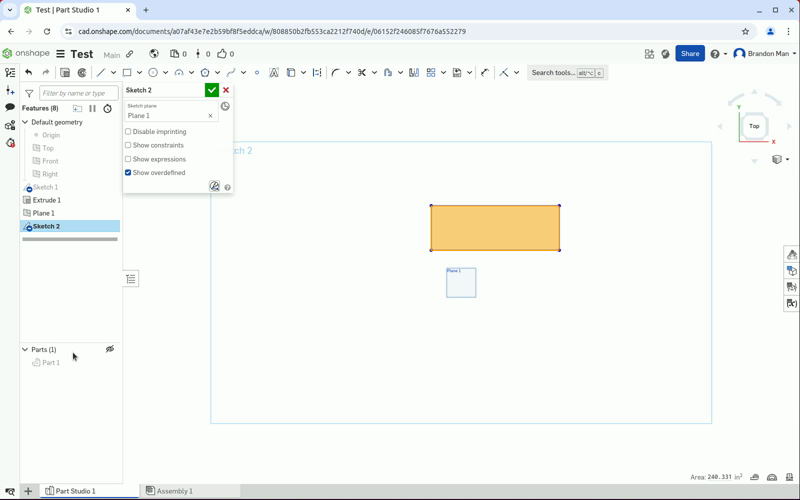
key(shift+e)
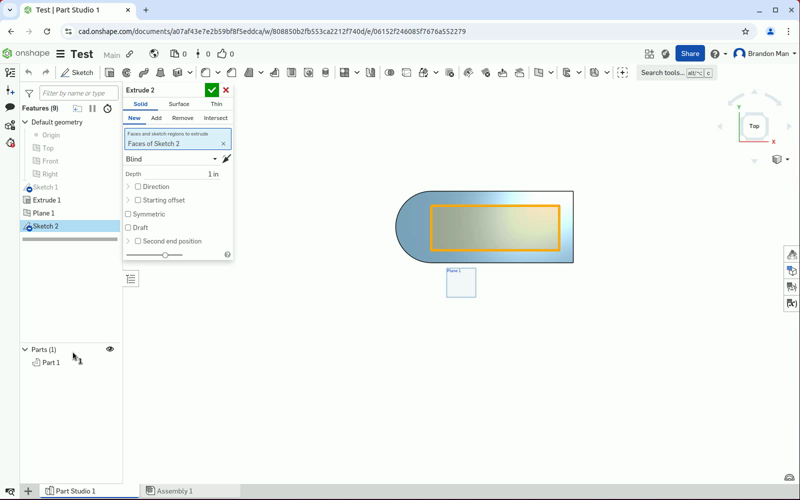
mouse_move(143, 106)
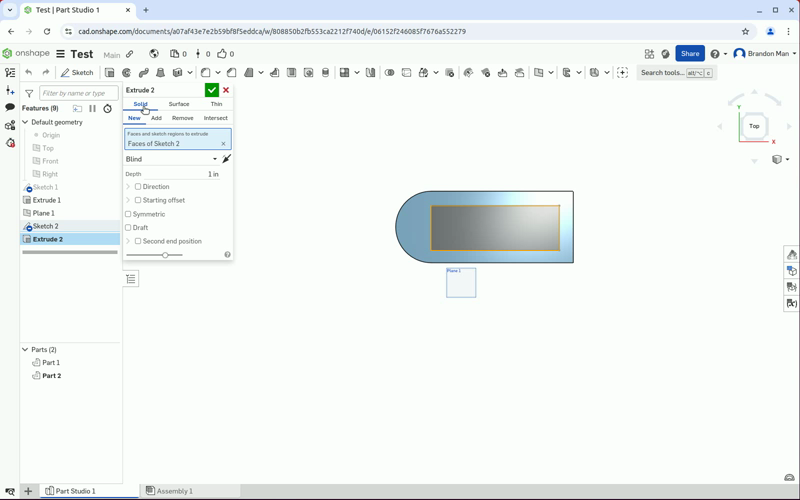
click(143, 106)
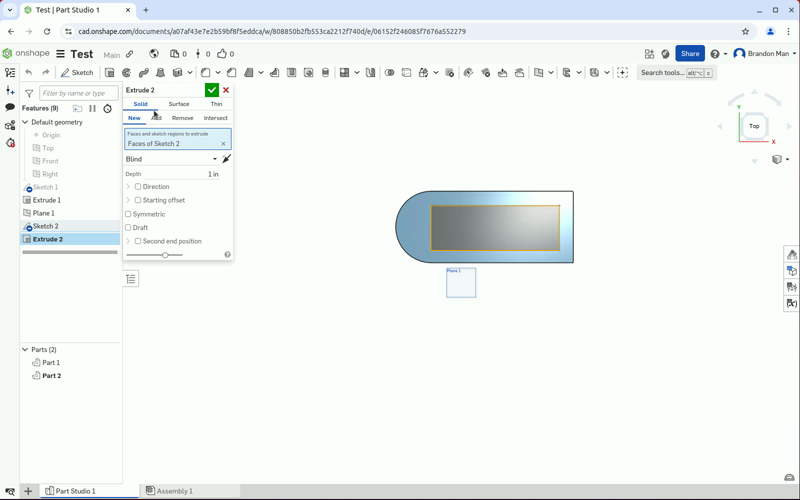
mouse_move(186, 120)
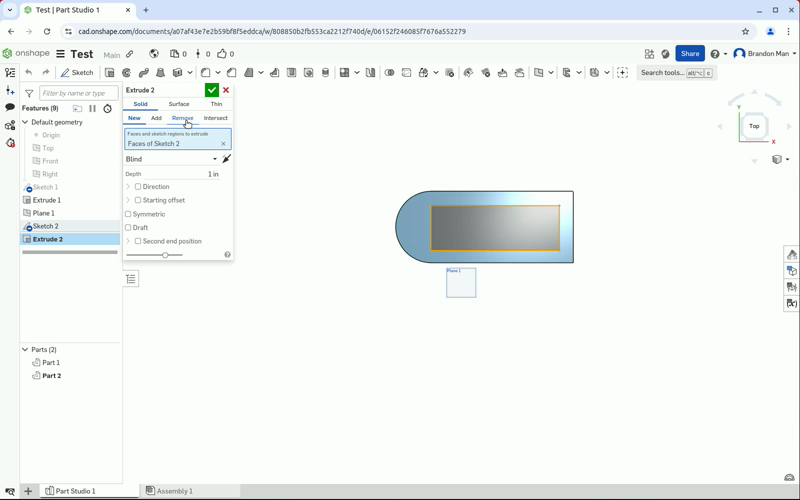
click(186, 120)
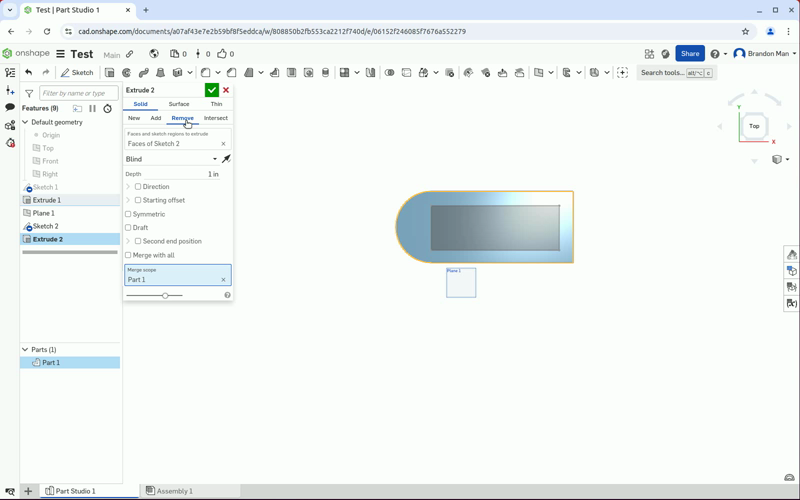
key(tab, 4)
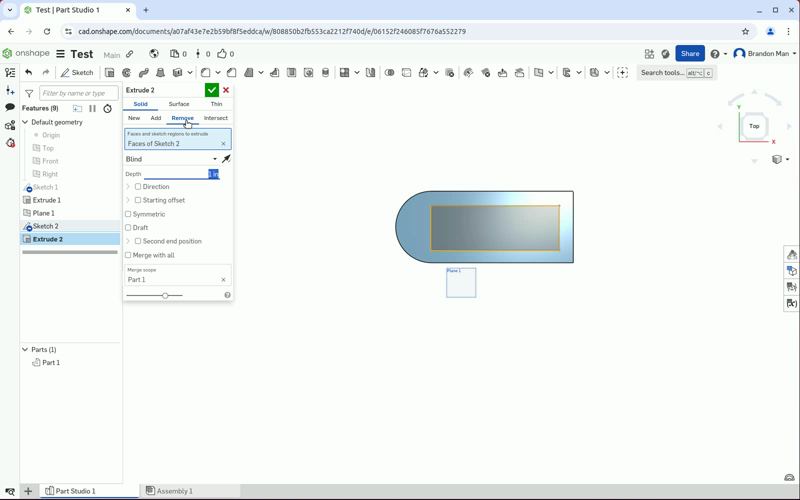
text(1.926)
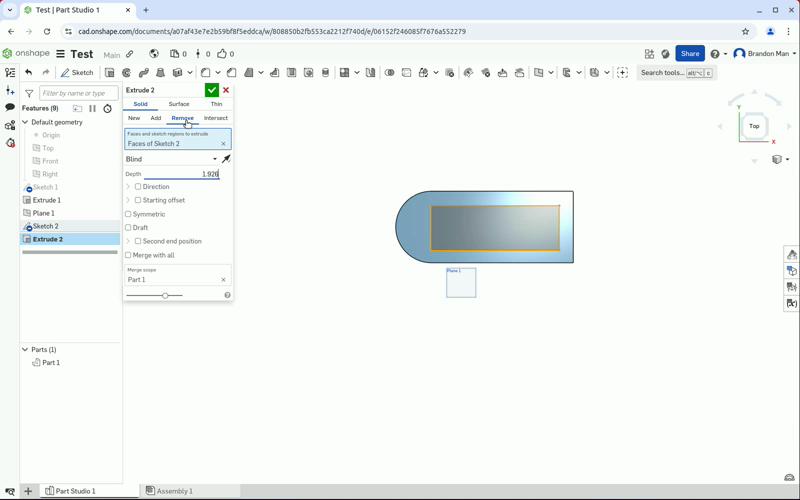
key(tab, 6)
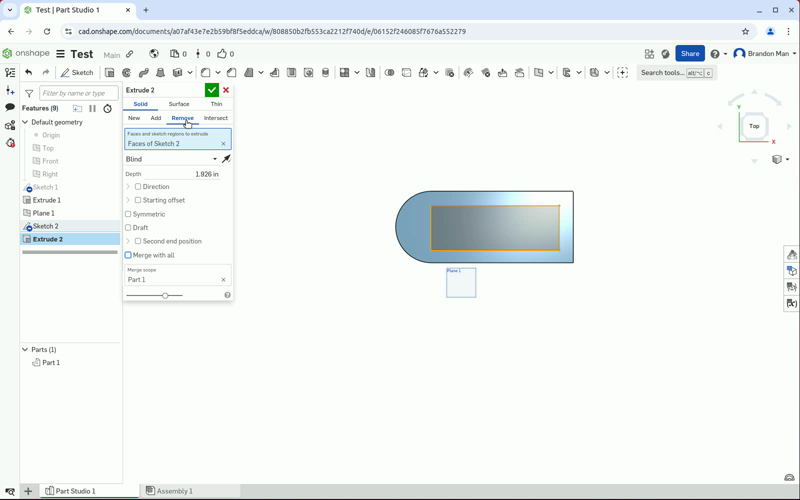
key(space)
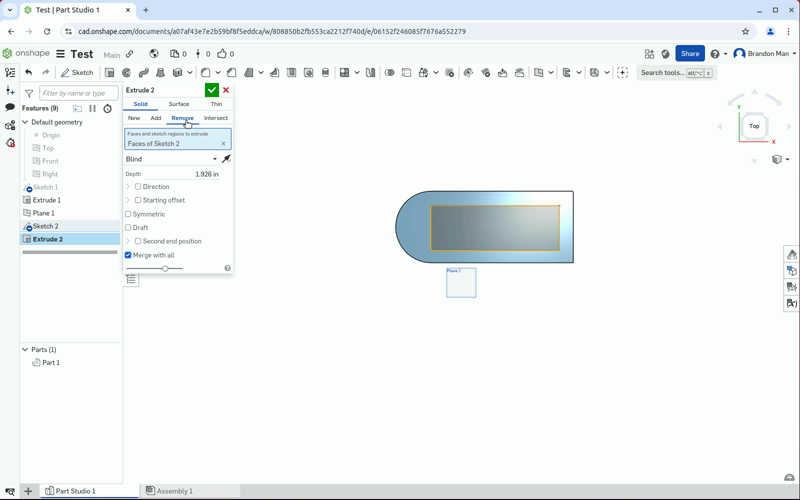
key(enter)
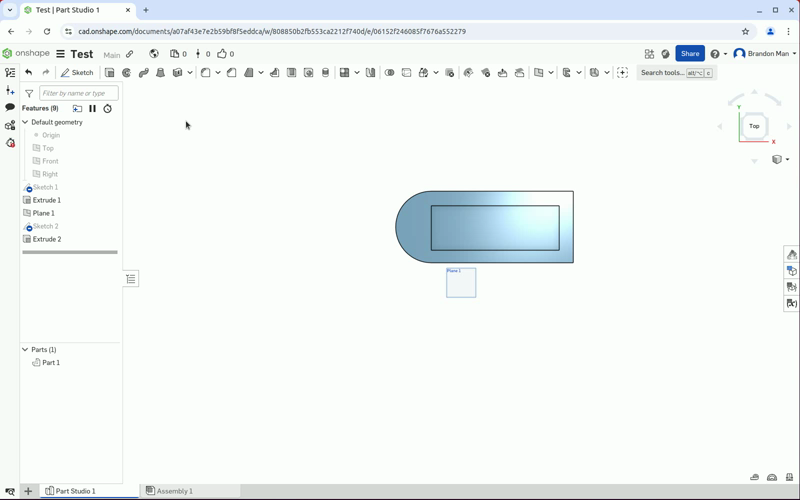
key(shift+h)
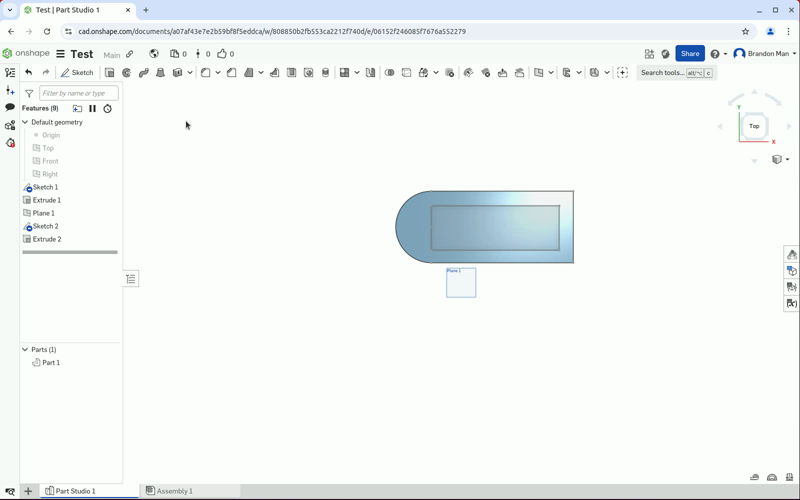
key(shift+h)
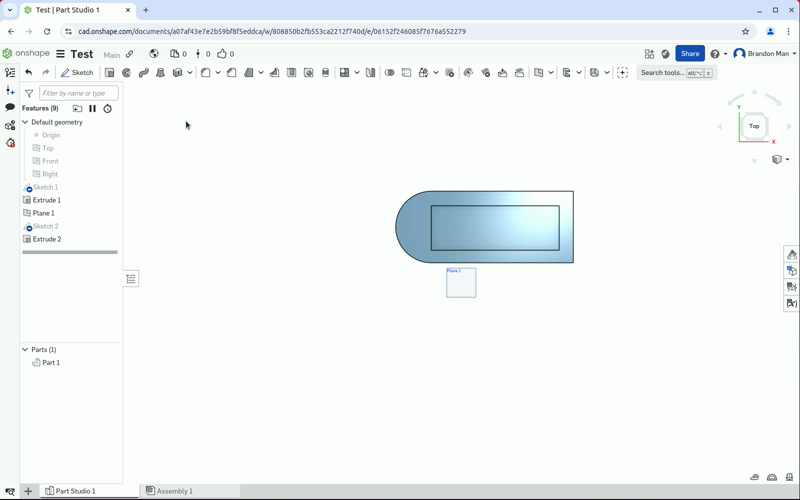
mouse_move(73, 189)
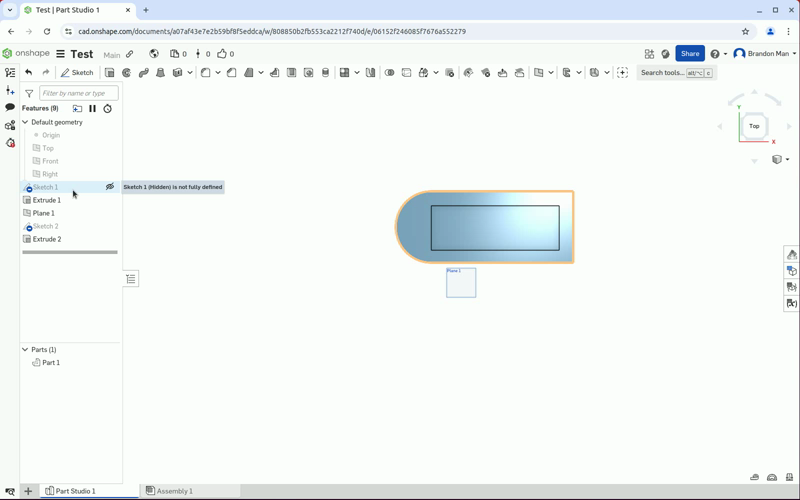
click(73, 189)
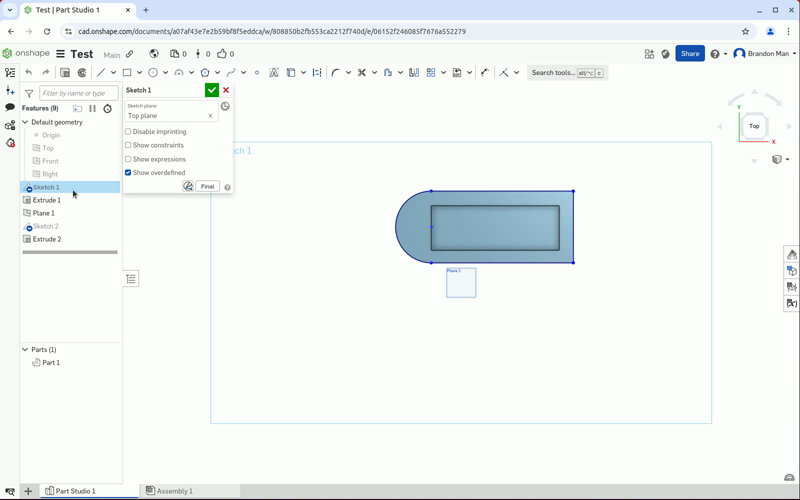
mouse_move(229, 92)
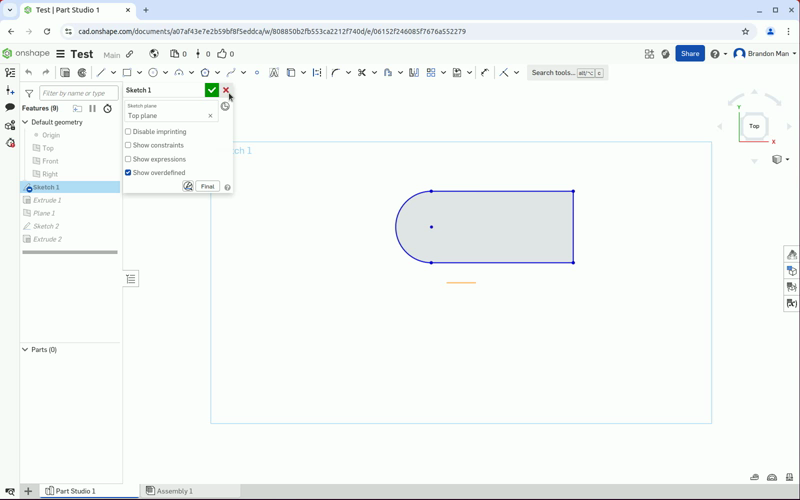
click(229, 92)
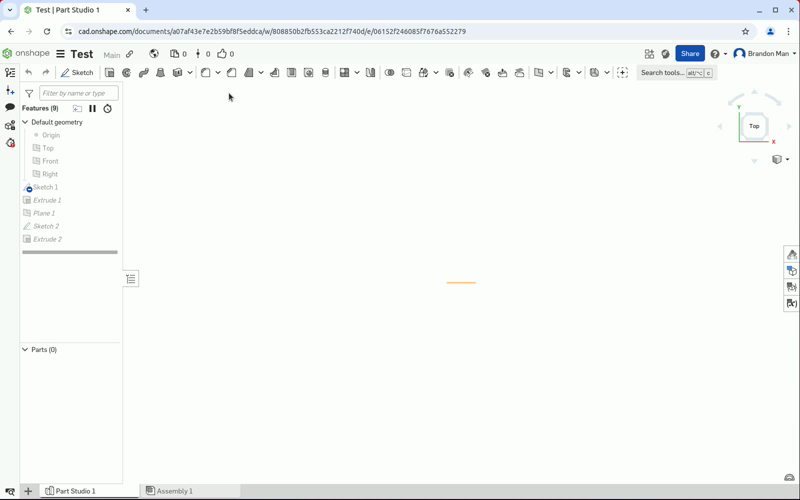
key(shift+s)
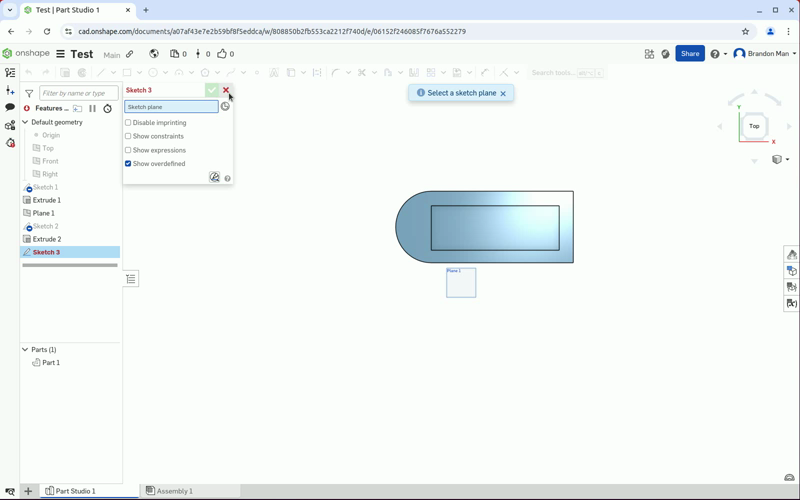
mouse_move(73, 215)
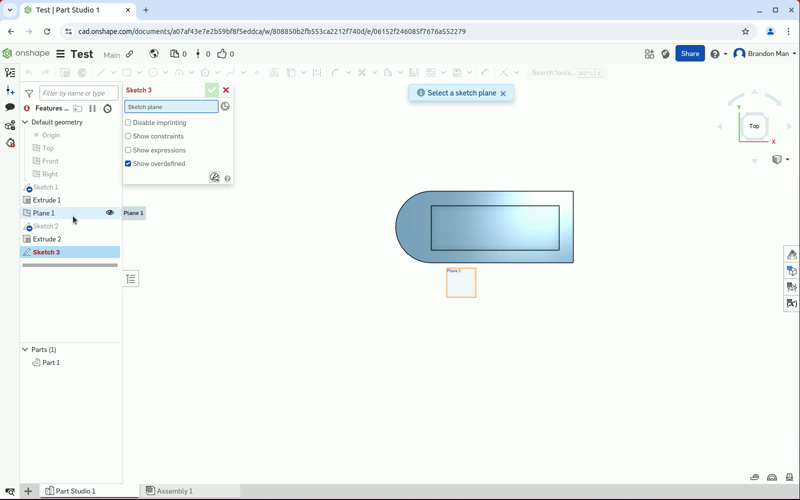
click(73, 215)
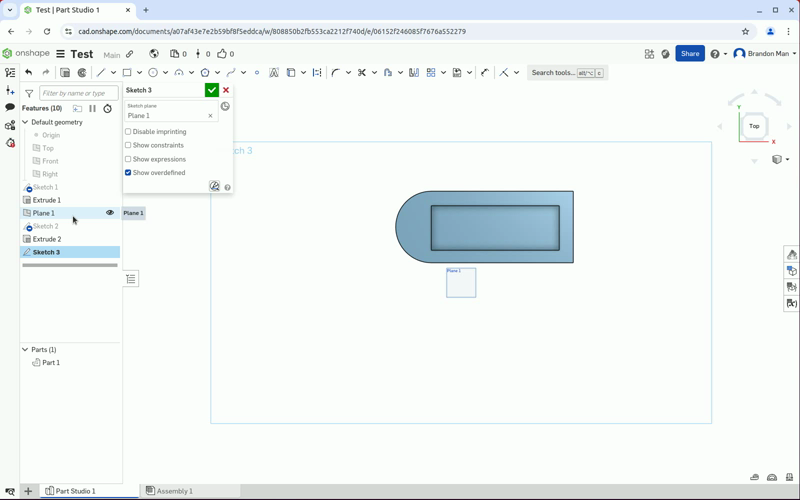
mouse_move(73, 352)
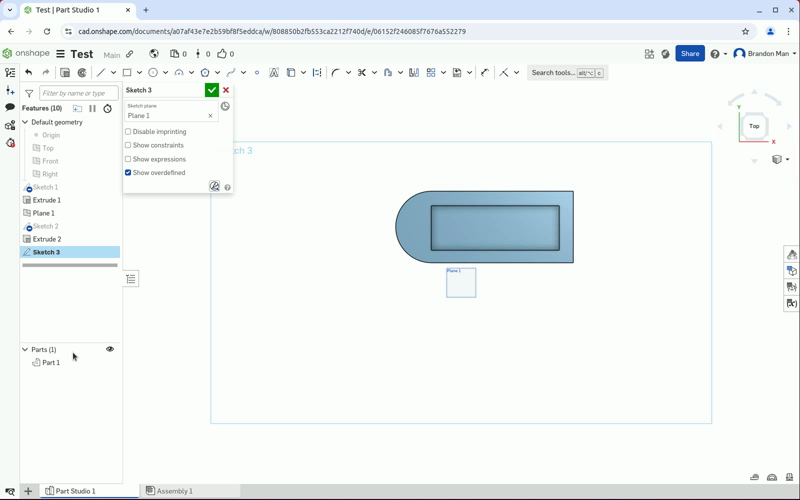
key(y)
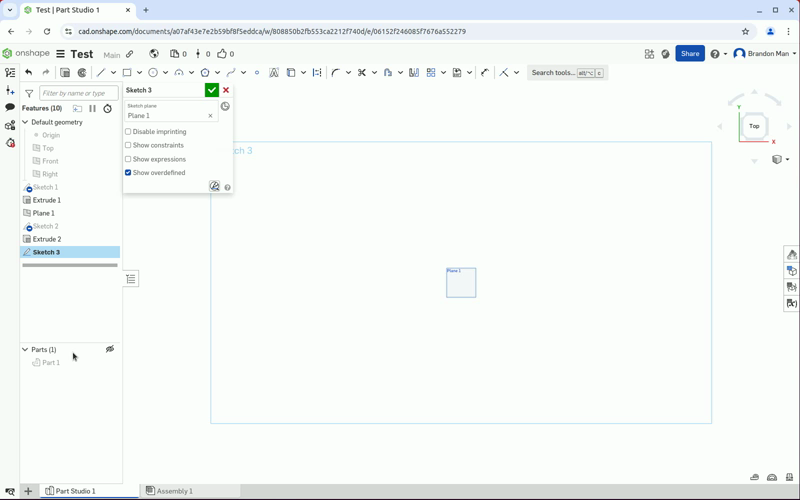
key(c)
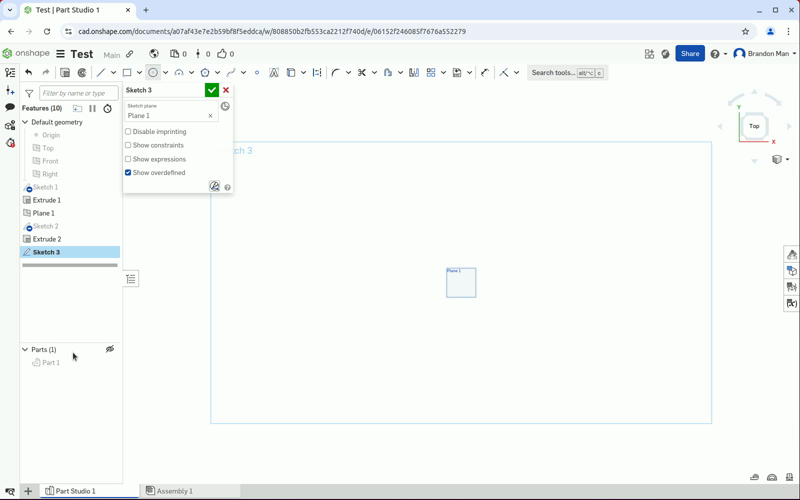
key_down(shift)
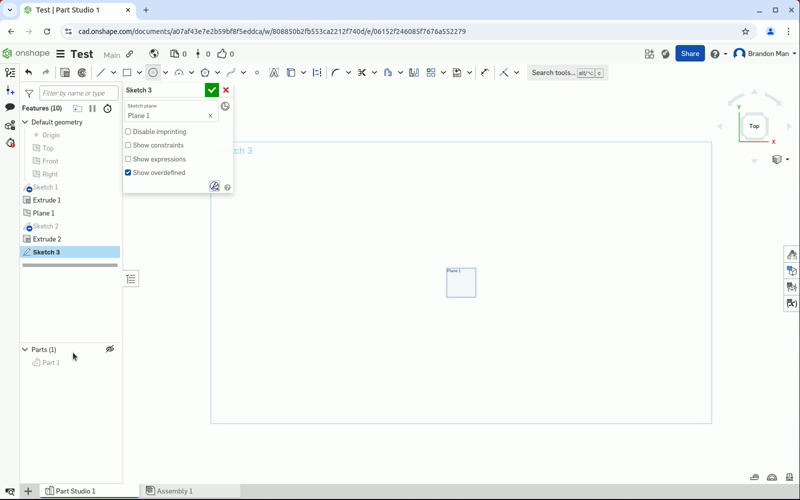
mouse_move(415, 227)
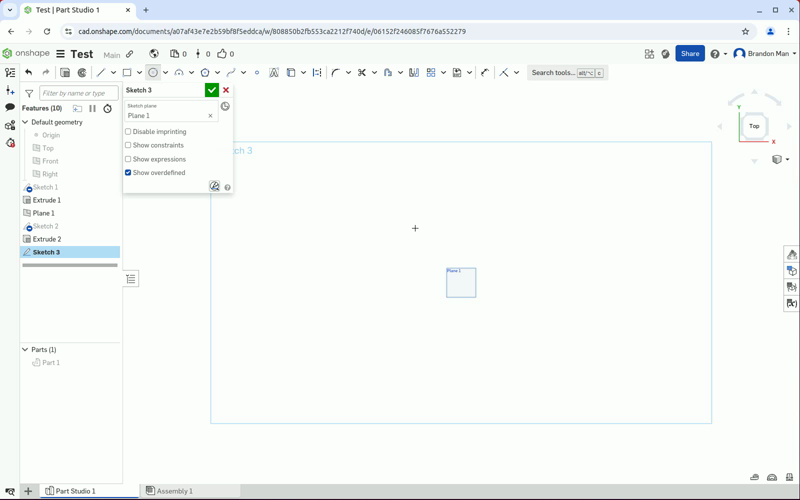
click(415, 227)
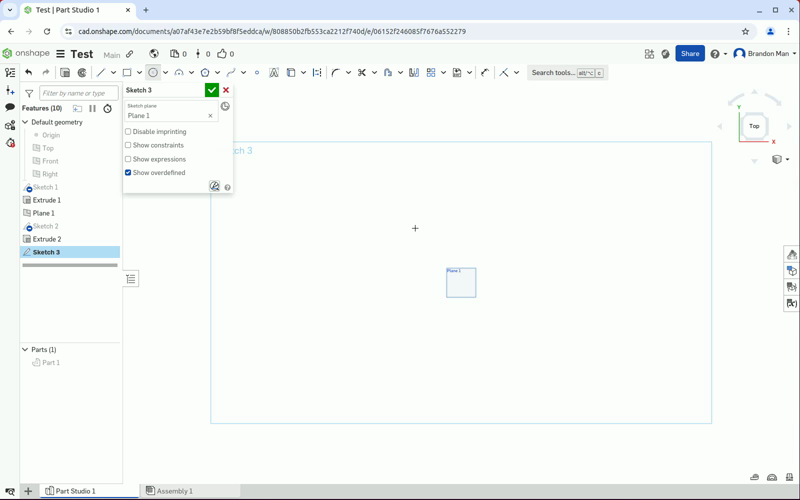
key_up(shift)
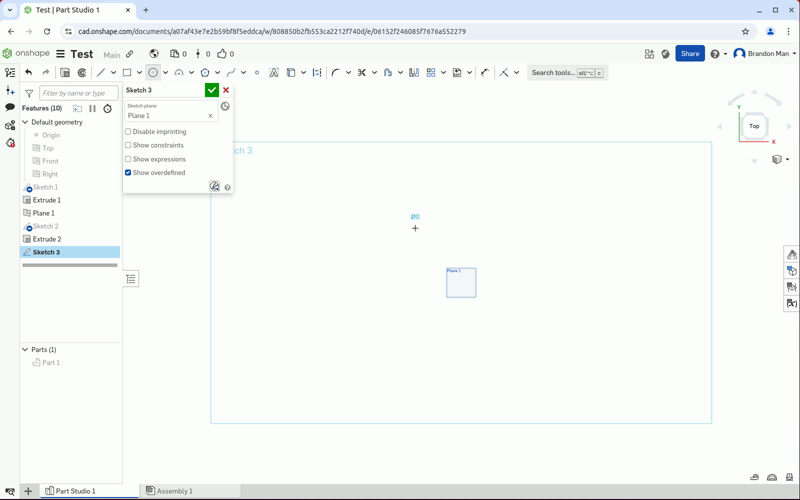
mouse_move(424, 227)
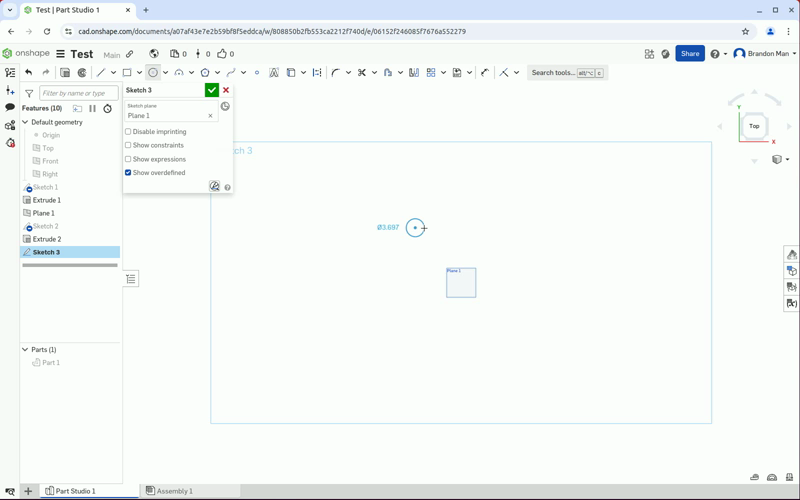
click(424, 227)
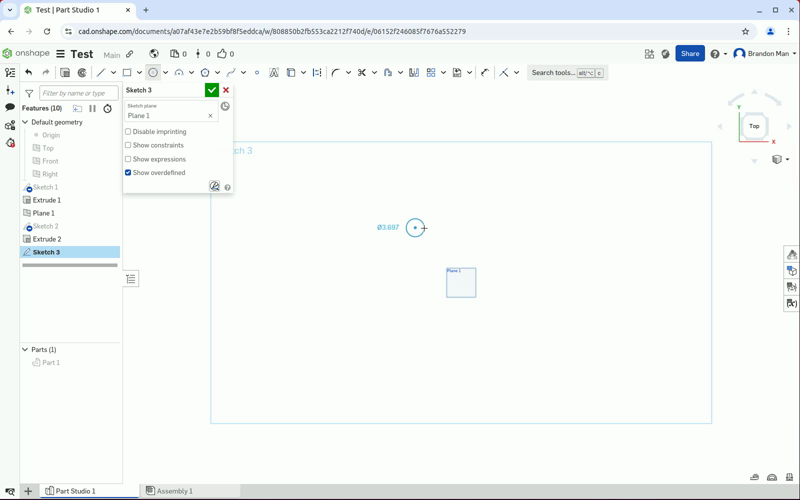
key(esc)
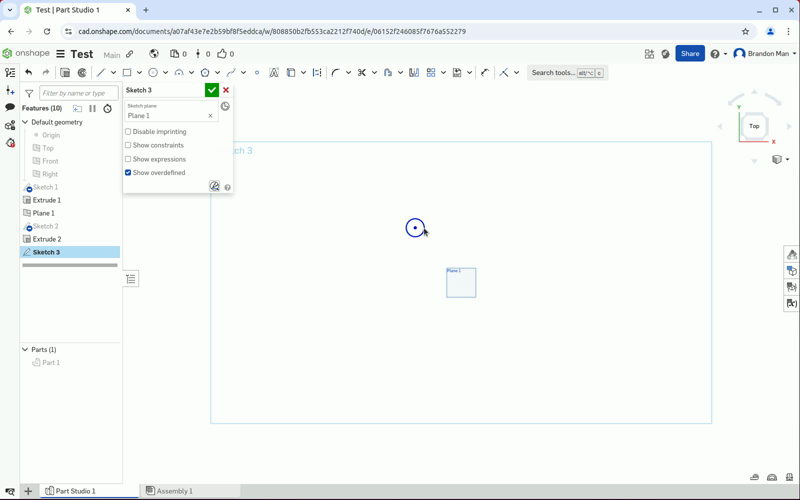
mouse_move(419, 234)
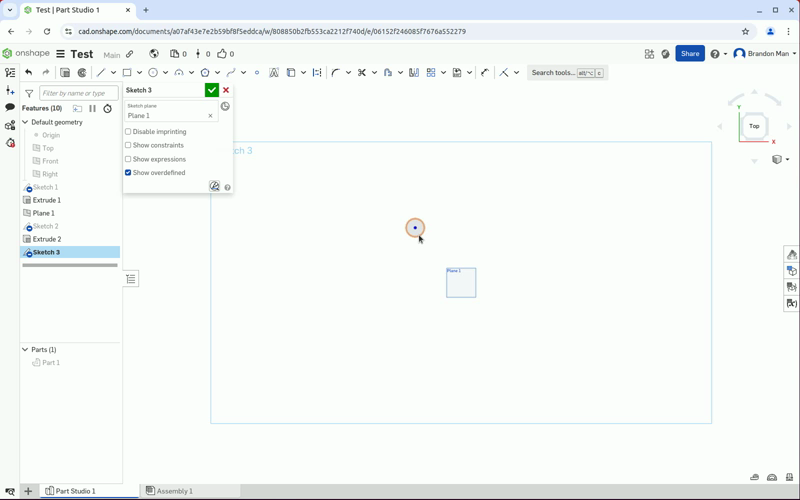
scroll(6)
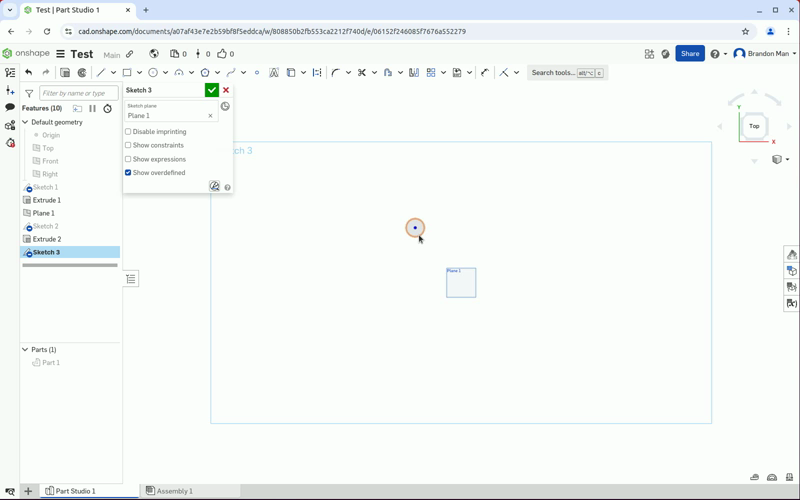
scroll(6)
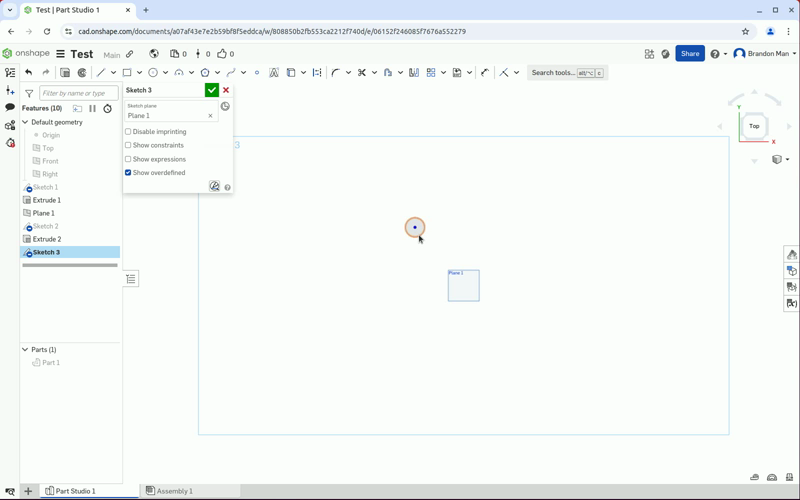
scroll(6)
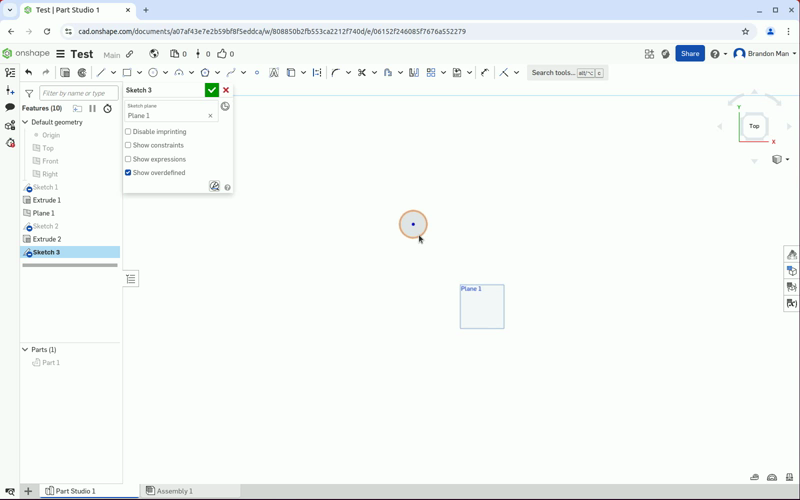
scroll(6)
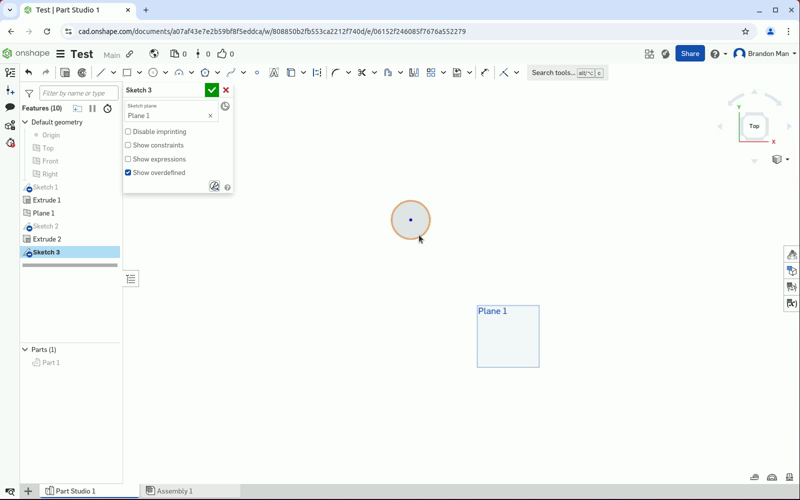
scroll(6)
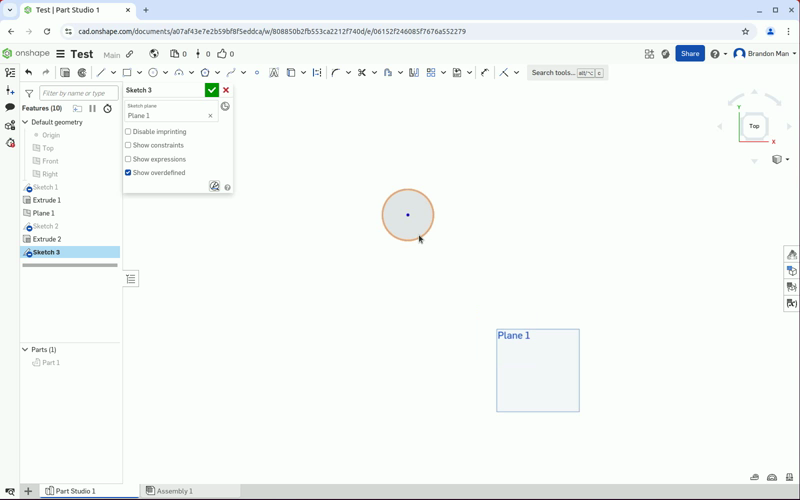
scroll(6)
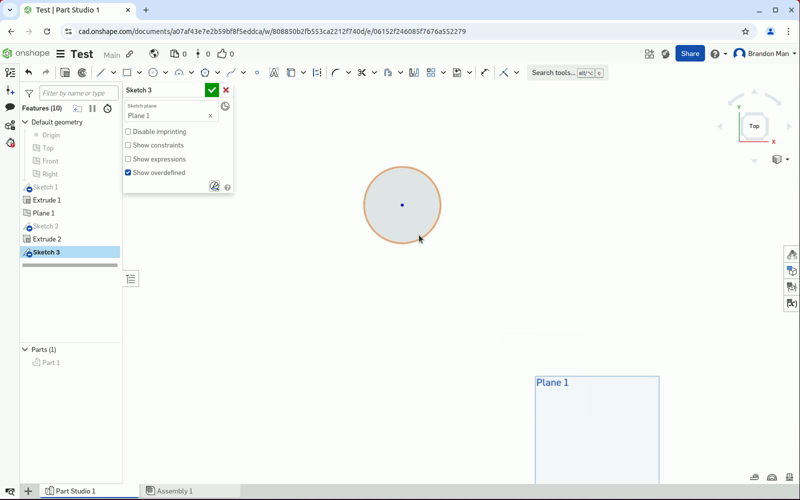
scroll(6)
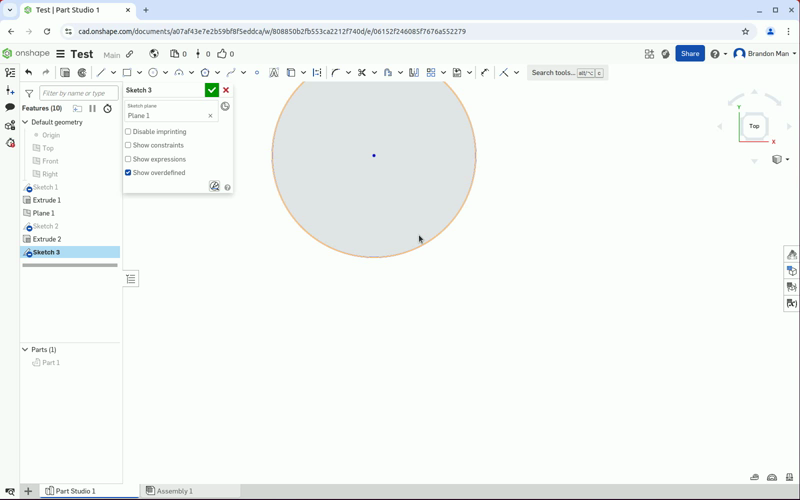
click(419, 234)
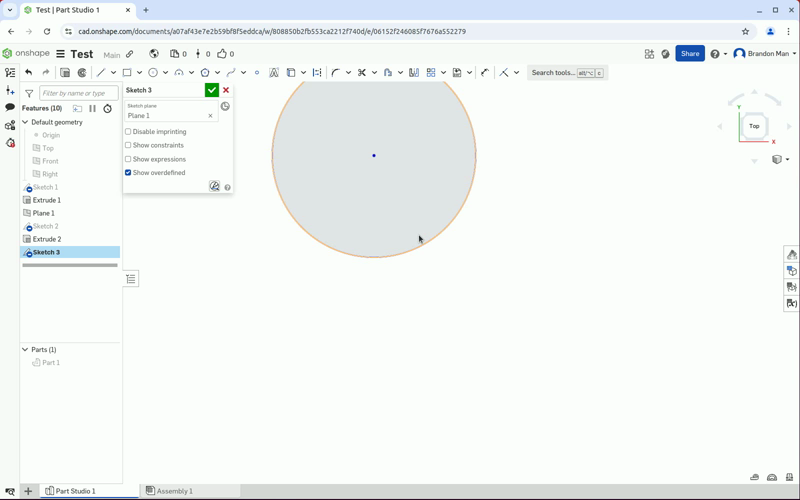
scroll(-6)
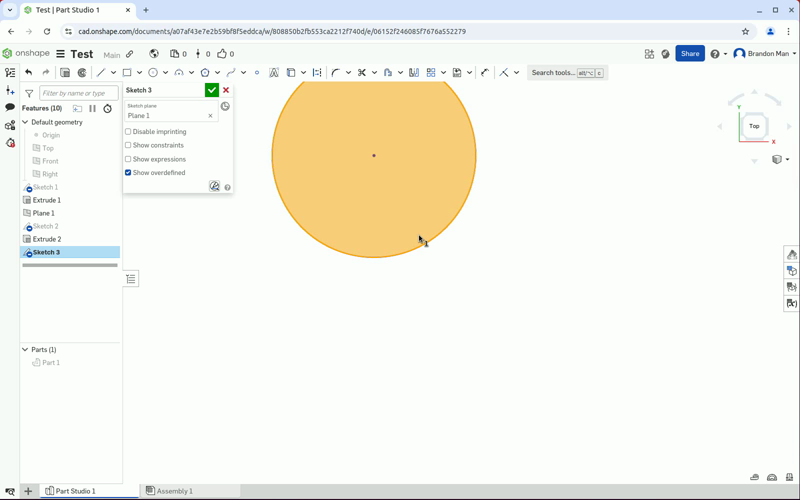
scroll(-6)
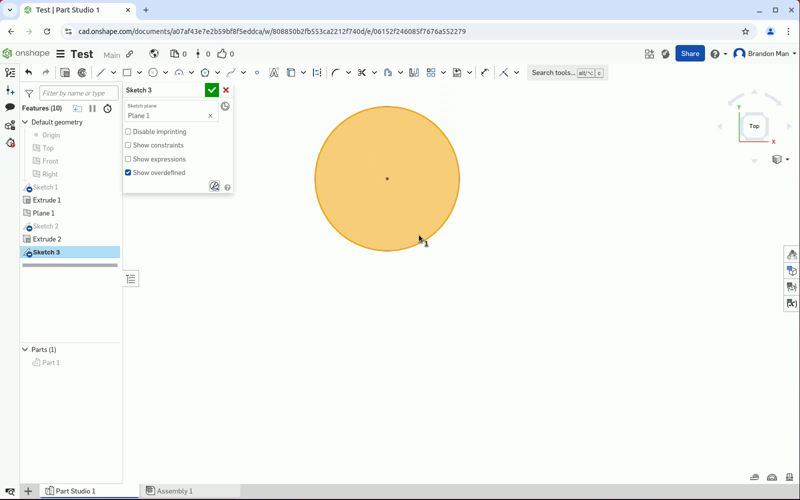
scroll(-6)
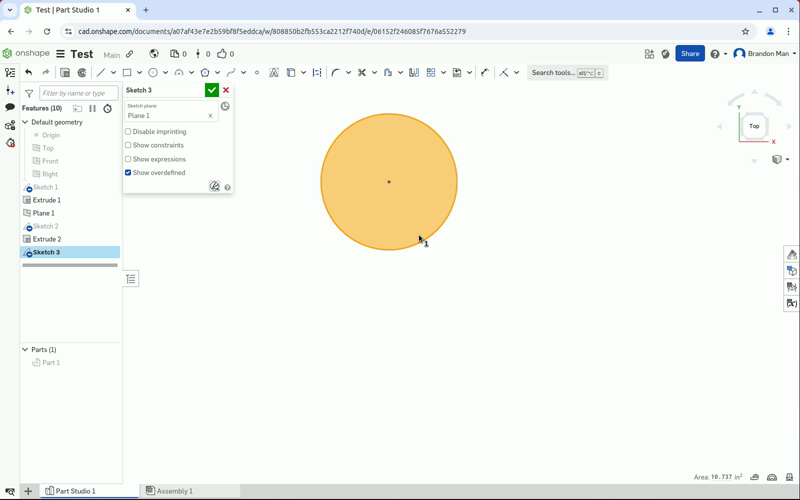
scroll(-6)
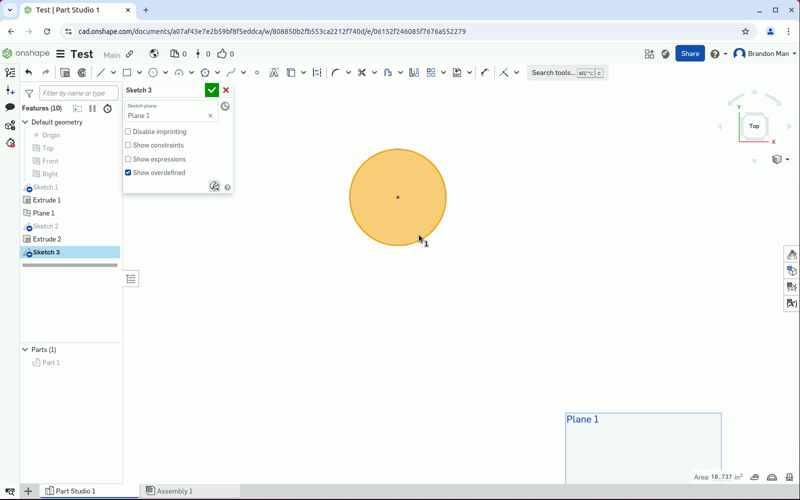
scroll(-6)
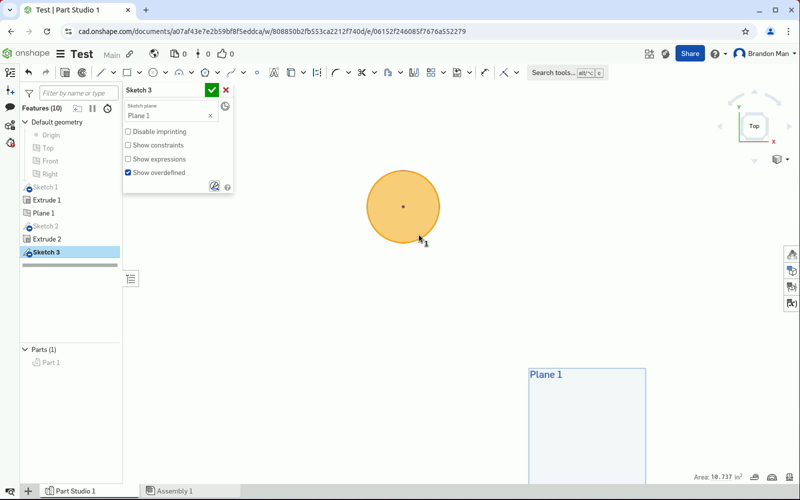
scroll(-6)
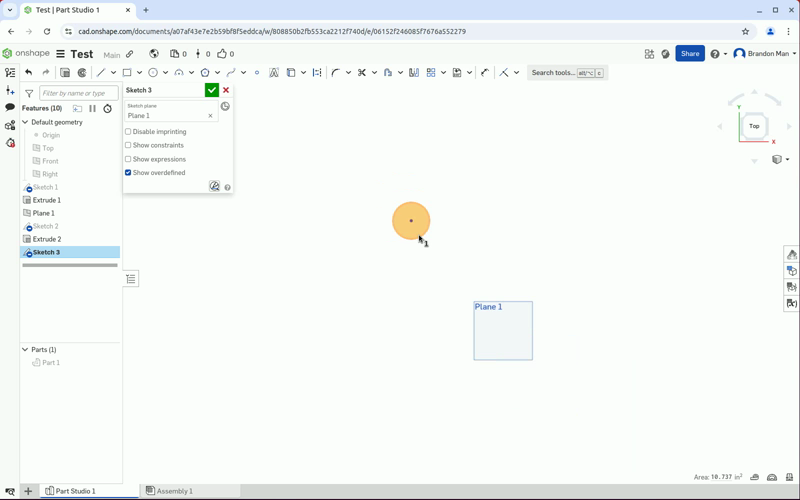
scroll(-6)
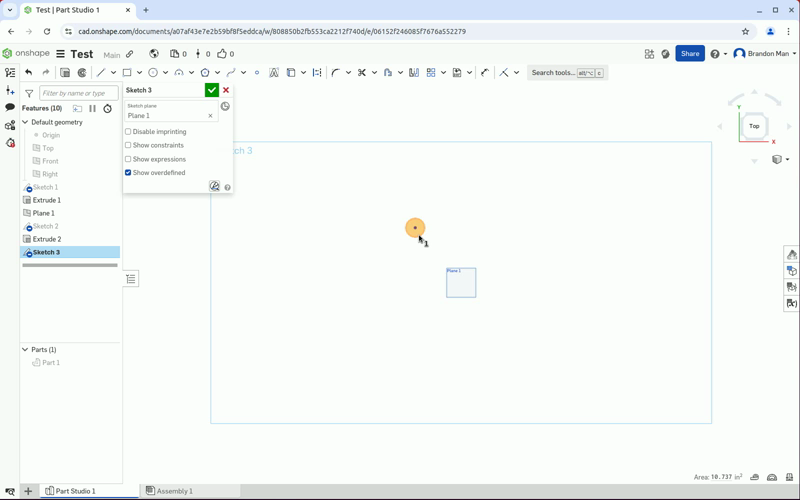
mouse_move(73, 352)
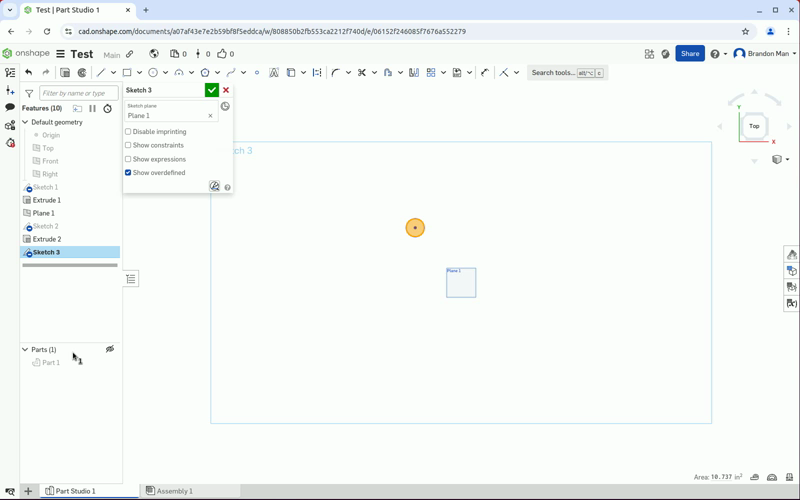
key(shift+y)
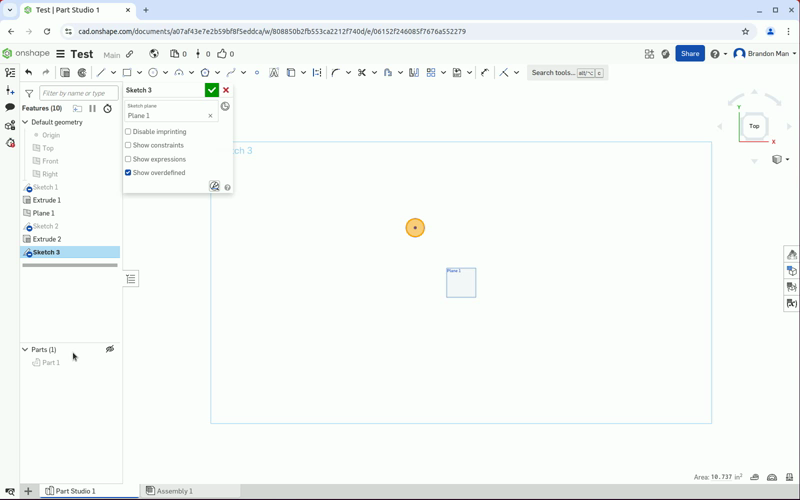
key(shift+e)
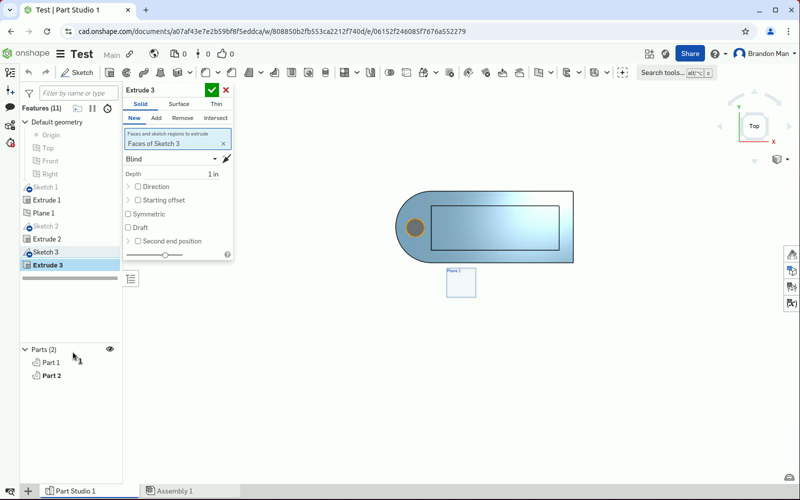
mouse_move(143, 106)
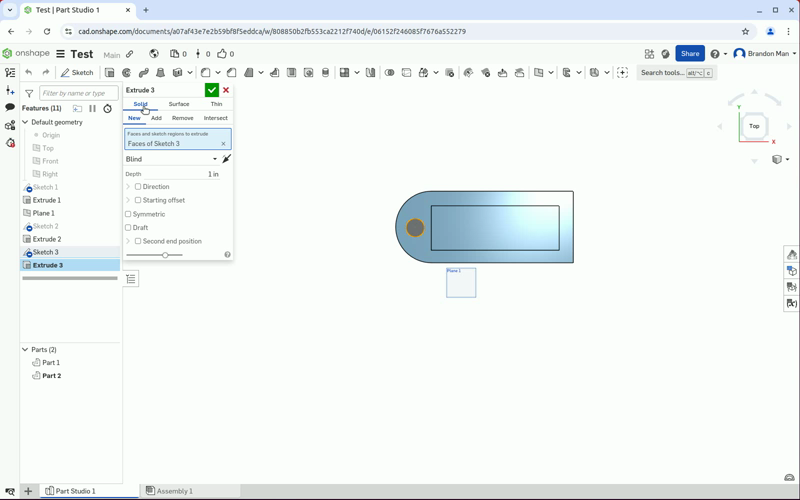
click(143, 106)
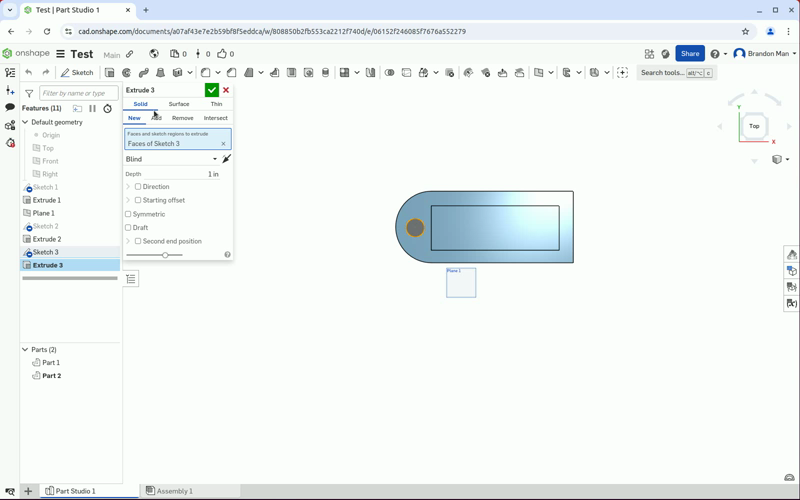
mouse_move(186, 120)
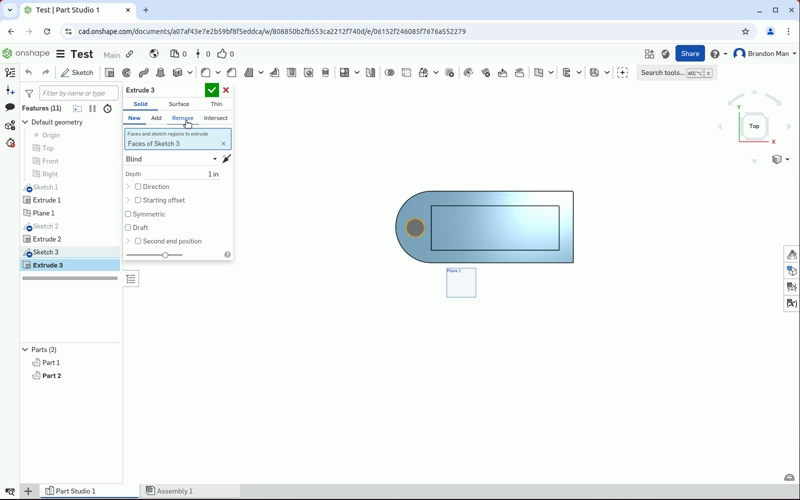
click(186, 120)
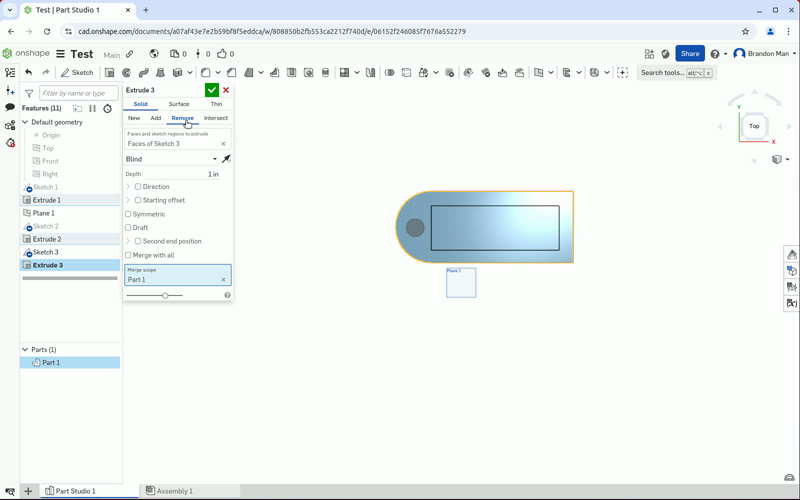
key(tab, 4)
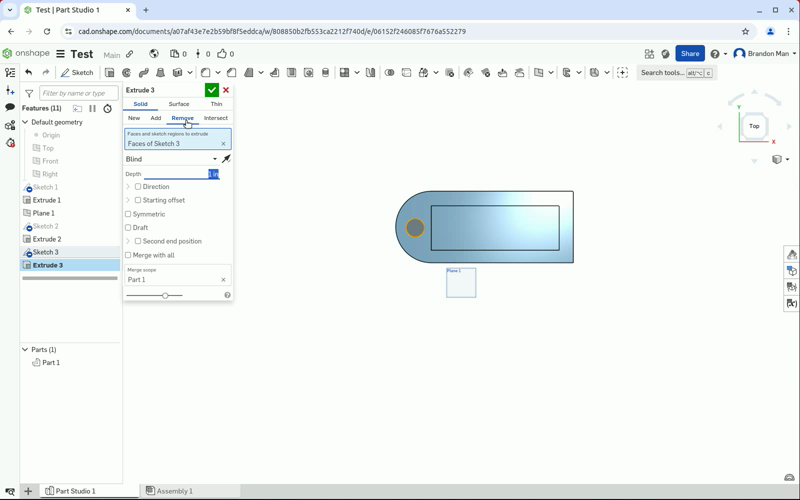
text(18.053)
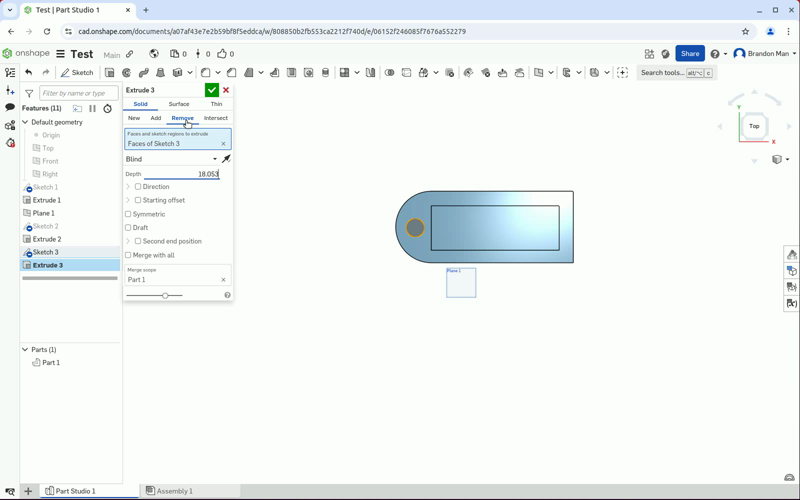
key(tab, 6)
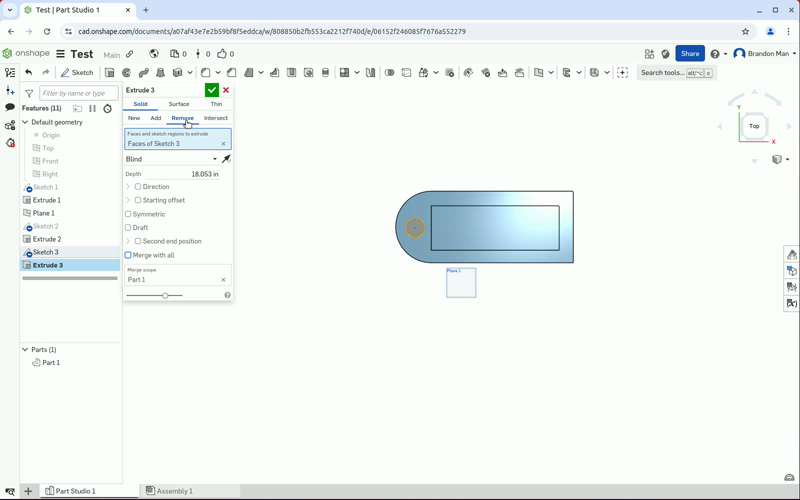
key(space)
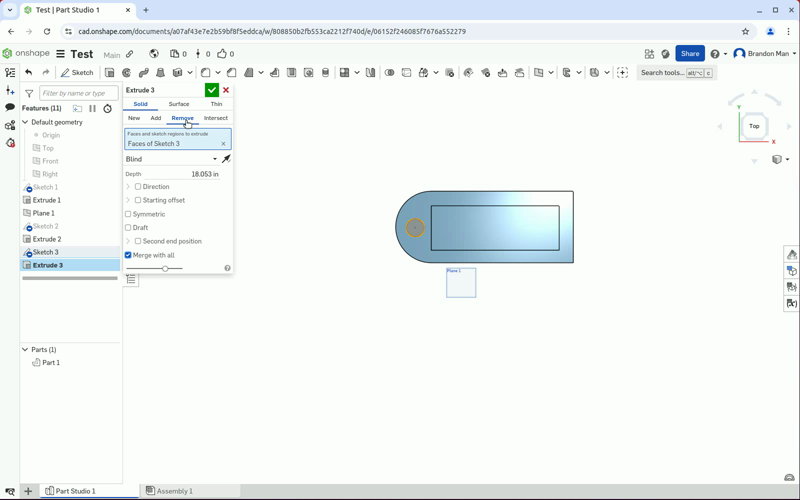
key(enter)
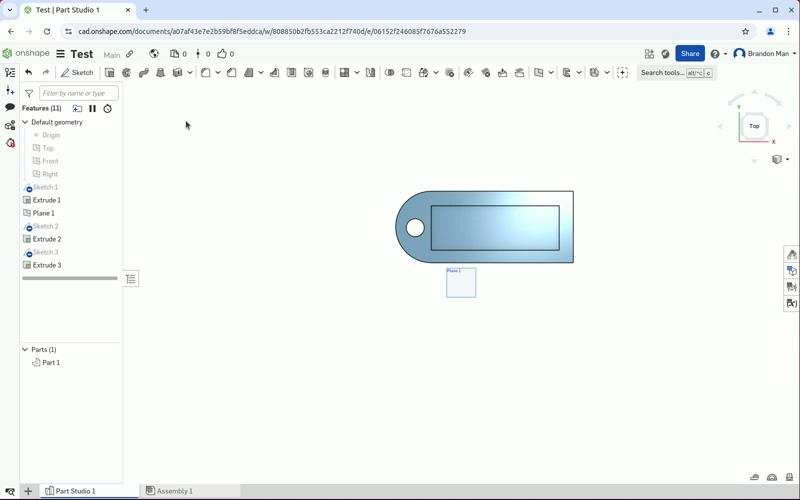
key(shift+h)
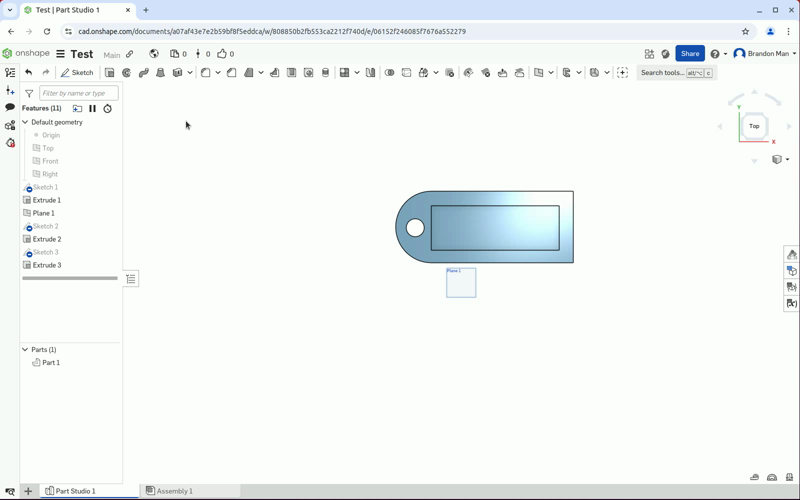
key(shift+h)
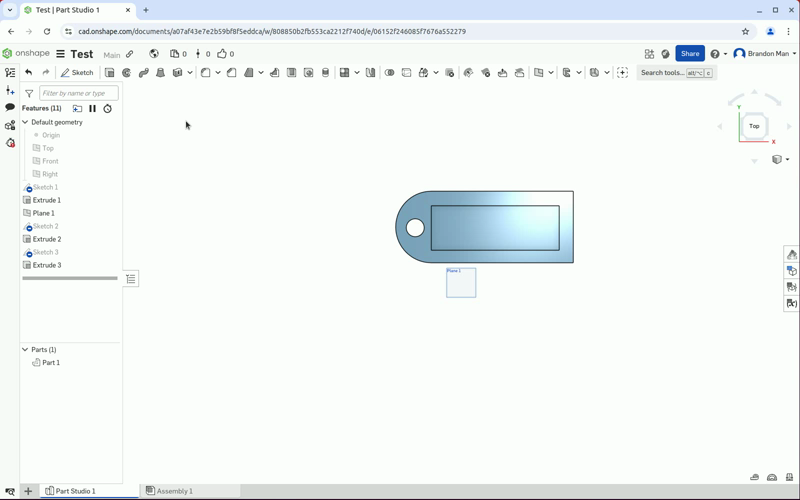
key(shift+7)
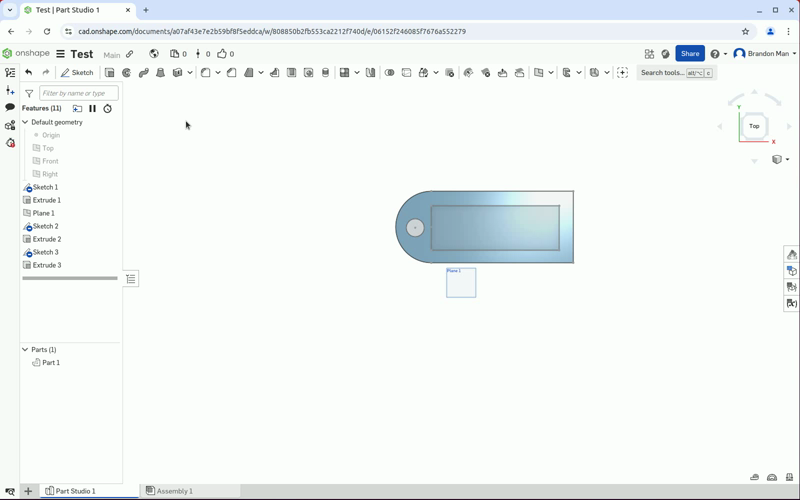
key(up, 3)
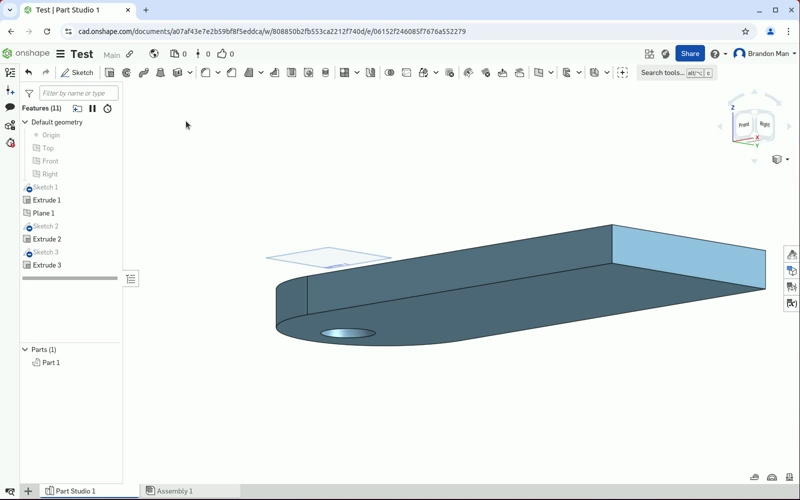
key(left, 3)
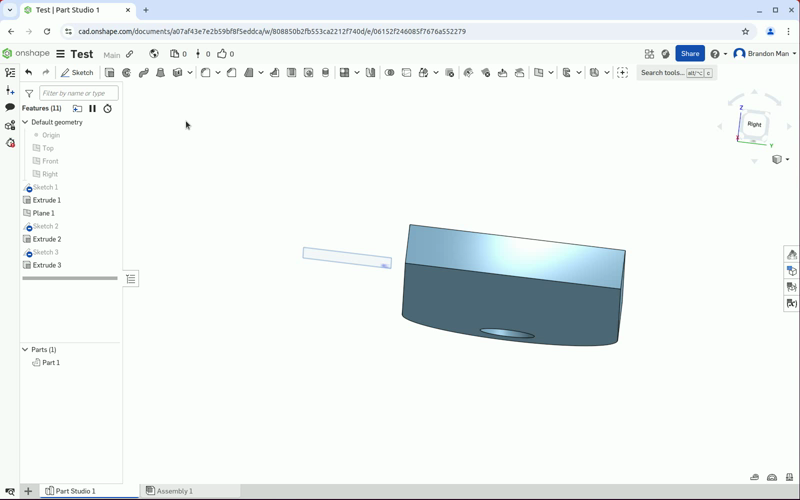
key(right, 3)
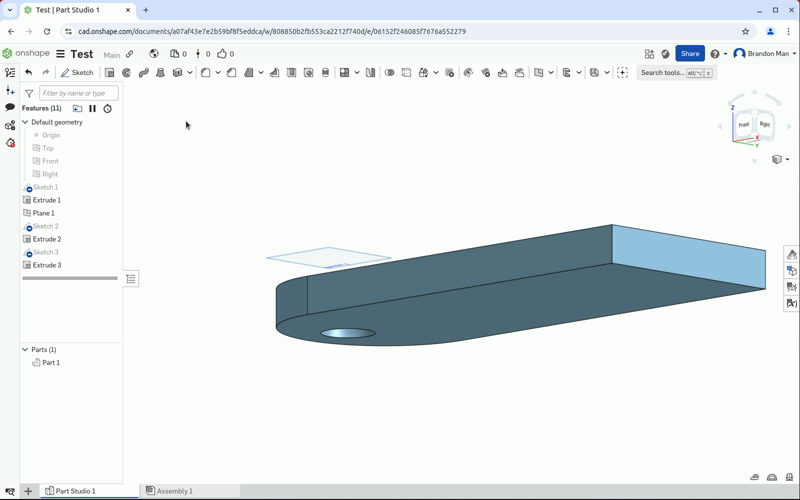
key(down, 3)
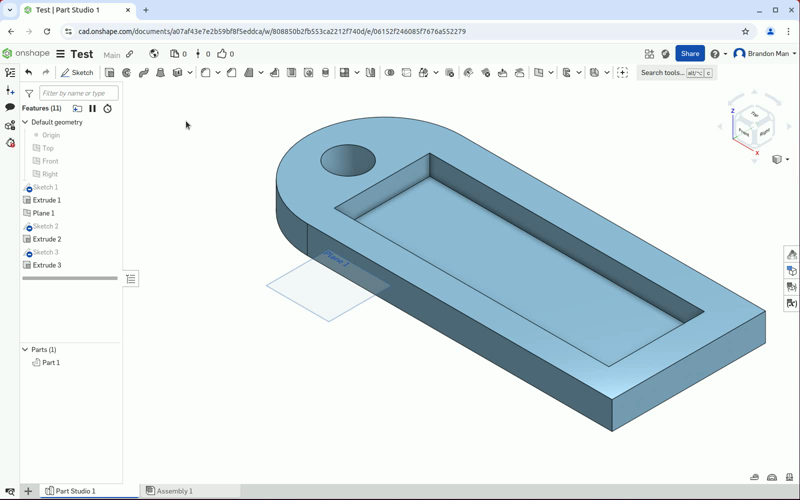
mouse_move(73, 189)
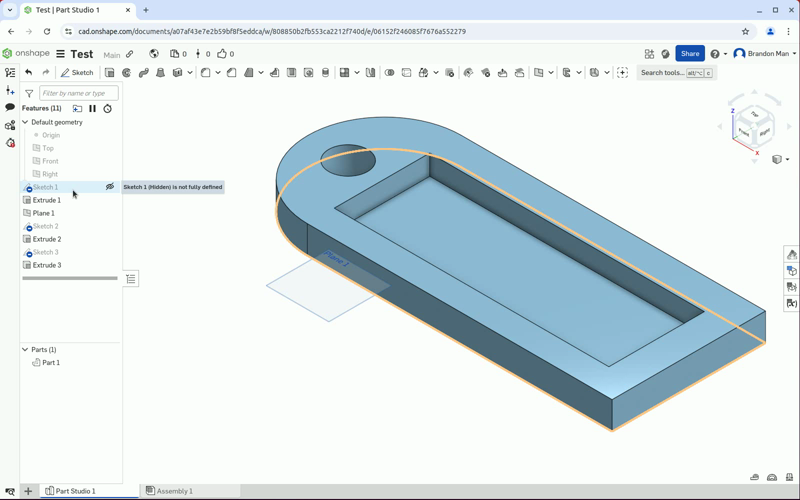
click(73, 189)